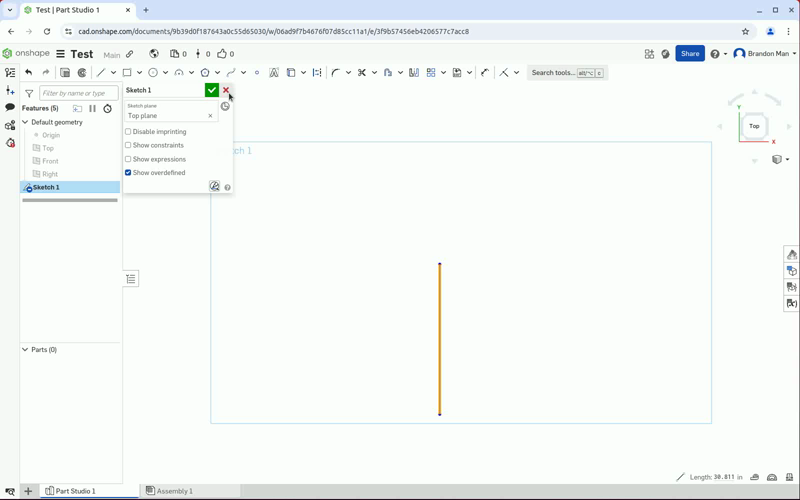
key(shift+h)
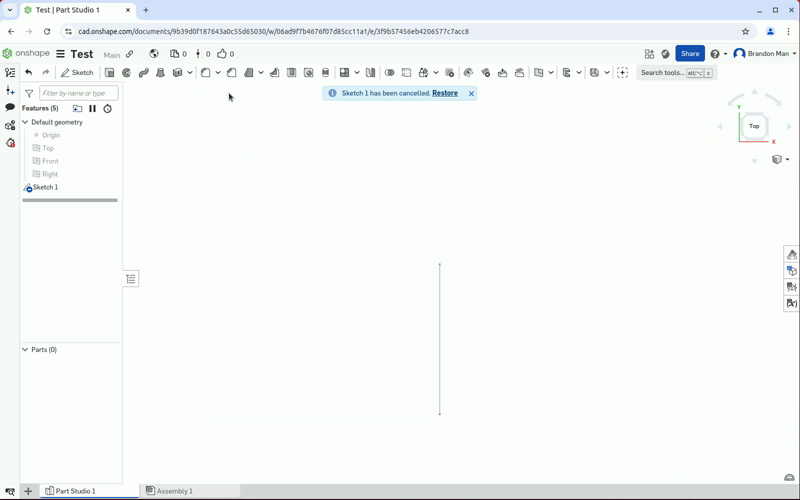
key(shift+s)
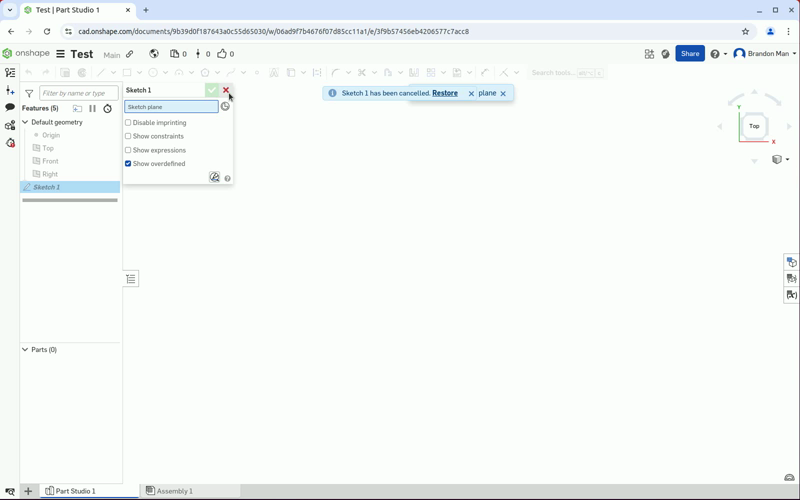
mouse_move(73, 150)
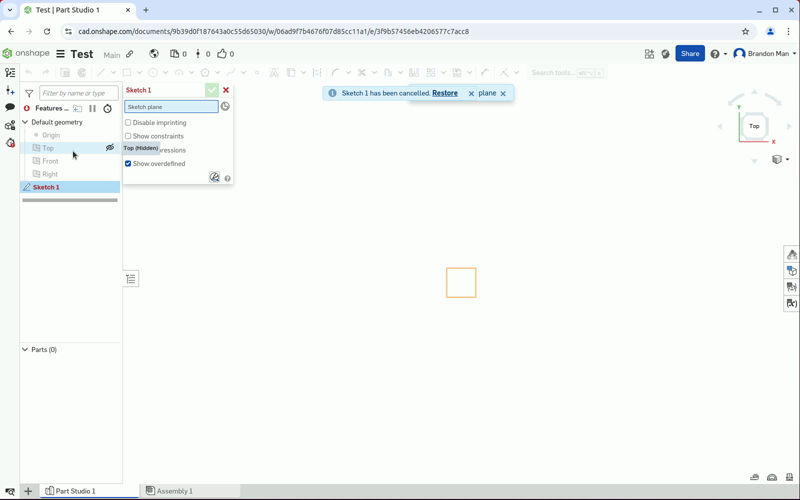
click(73, 150)
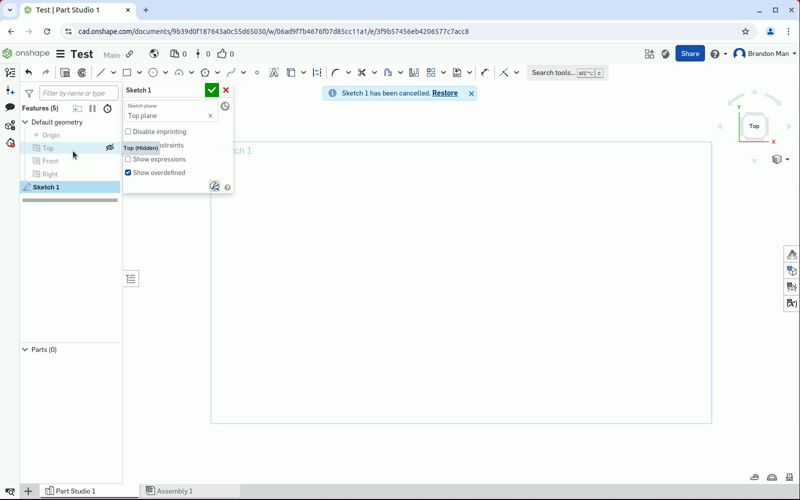
mouse_move(73, 352)
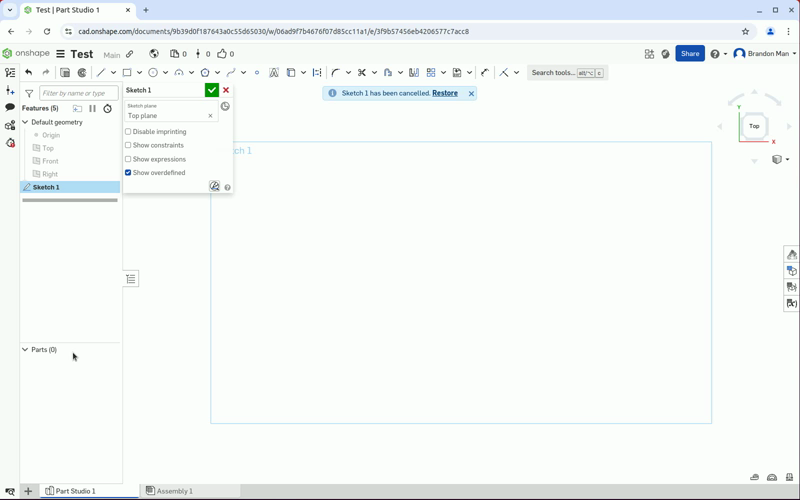
key(y)
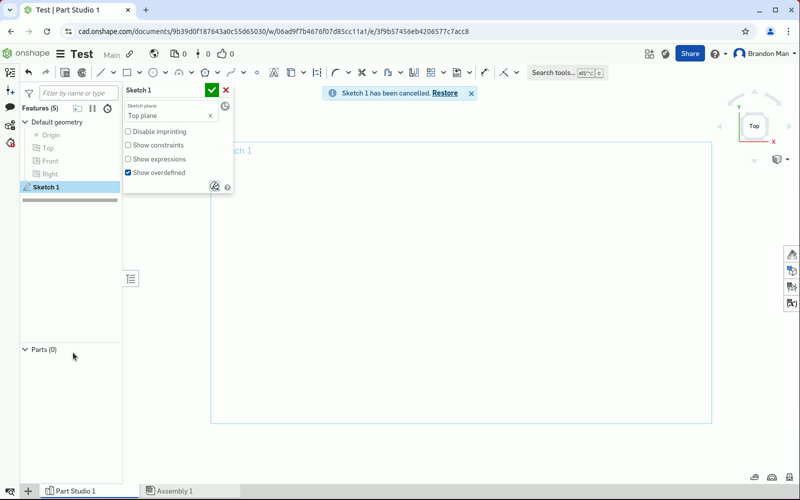
key(l)
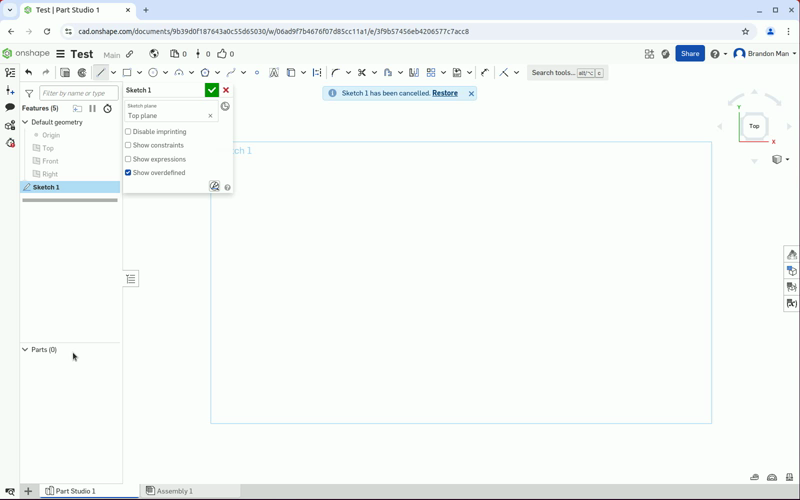
key_down(shift)
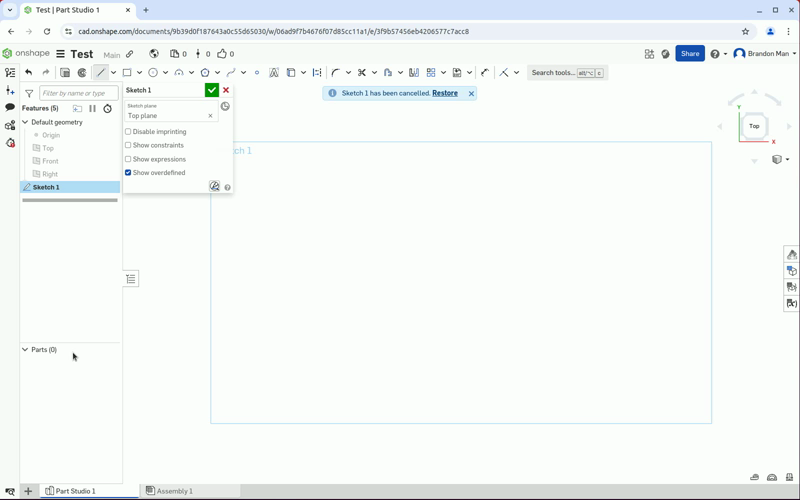
mouse_move(363, 365)
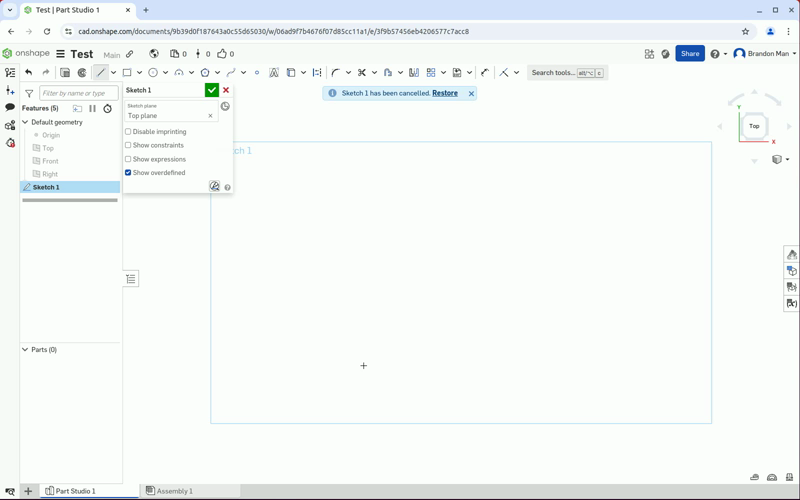
click(363, 365)
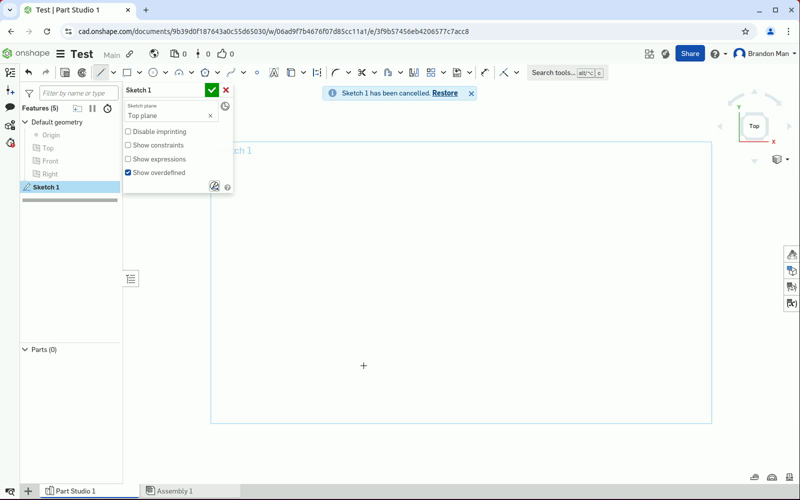
key_up(shift)
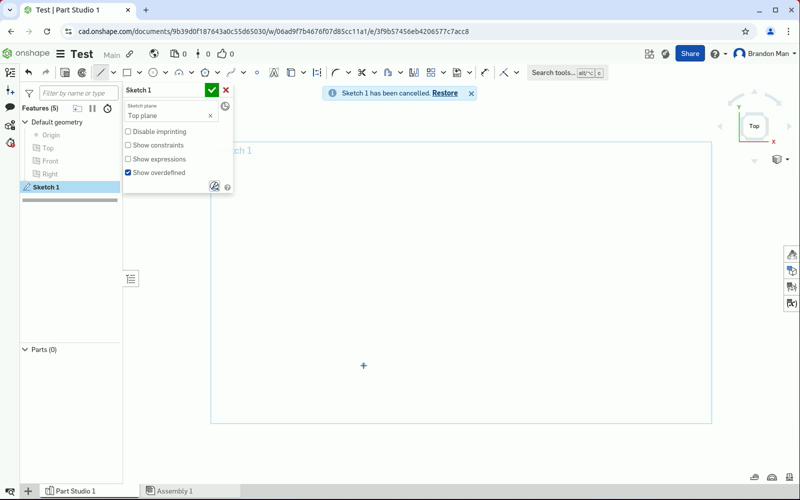
key_down(shift)
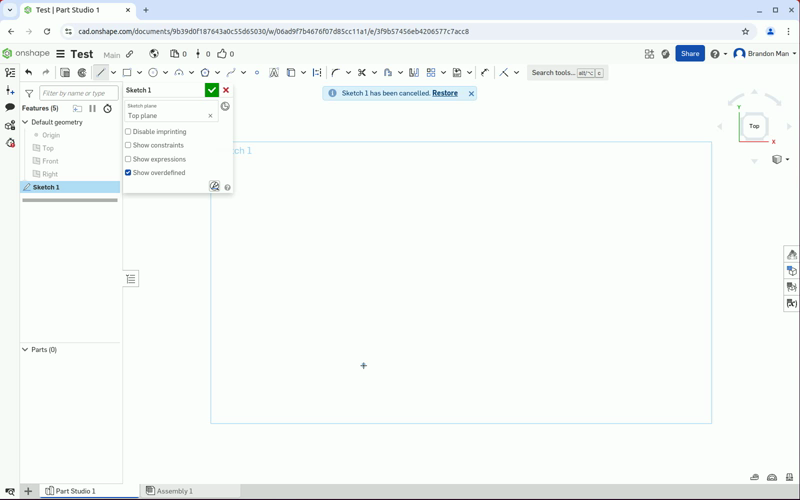
mouse_move(572, 365)
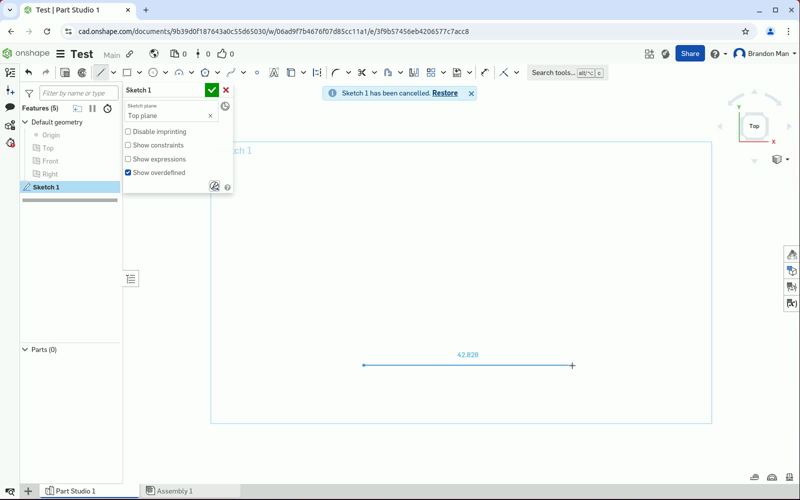
click(572, 365)
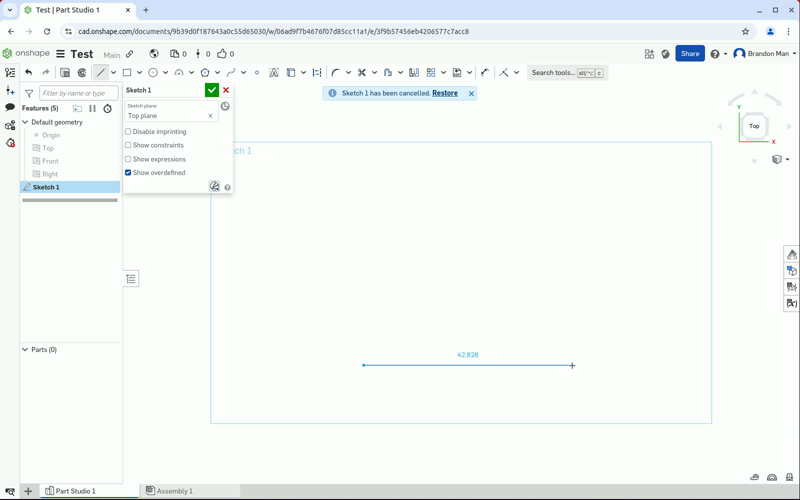
key_up(shift)
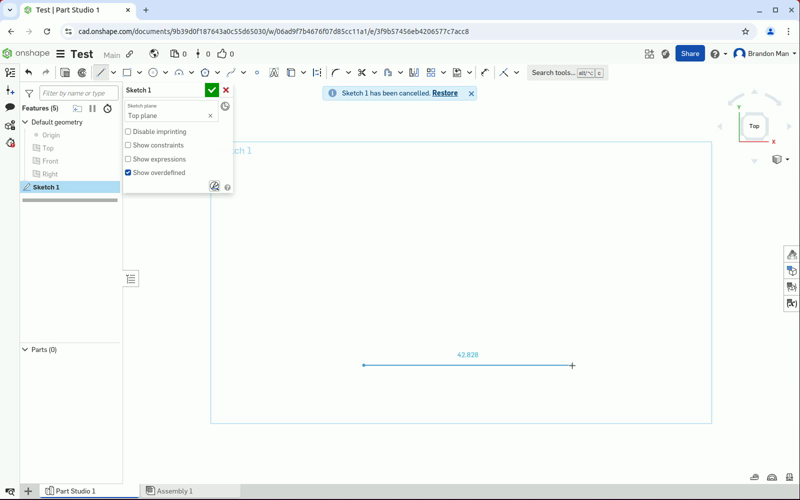
key_down(shift)
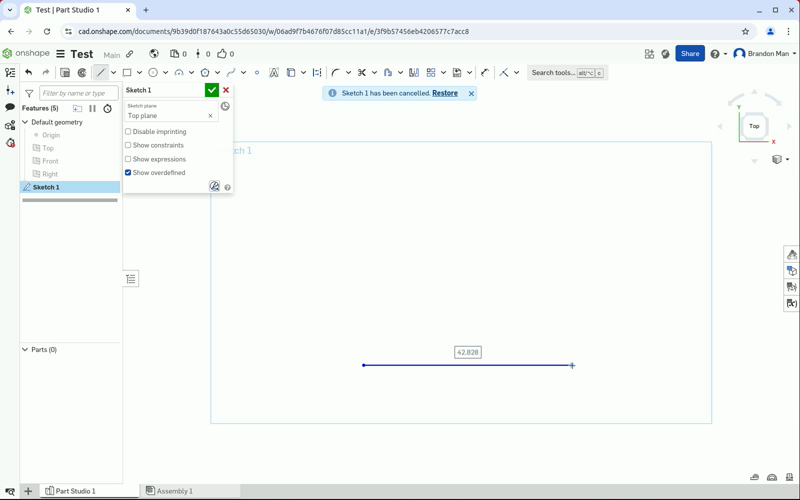
mouse_move(589, 365)
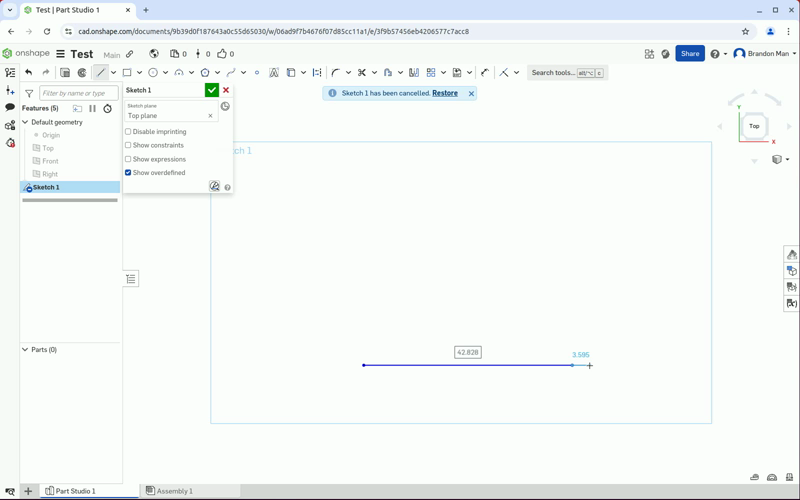
mouse_move(572, 347)
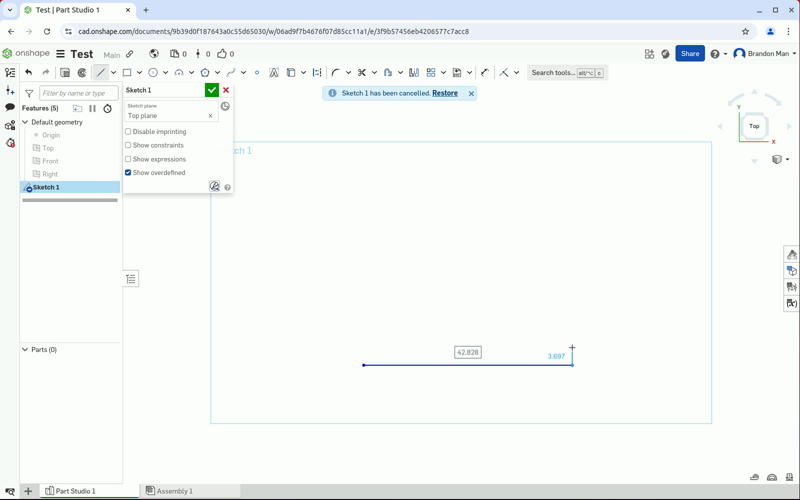
click(572, 347)
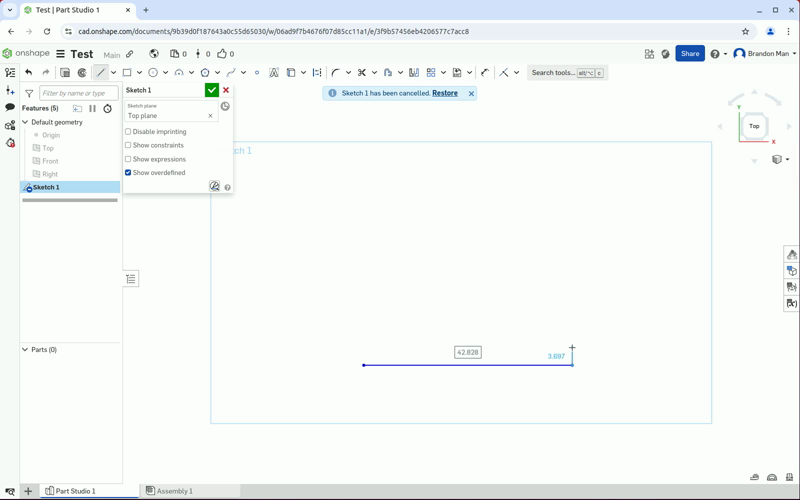
key_up(shift)
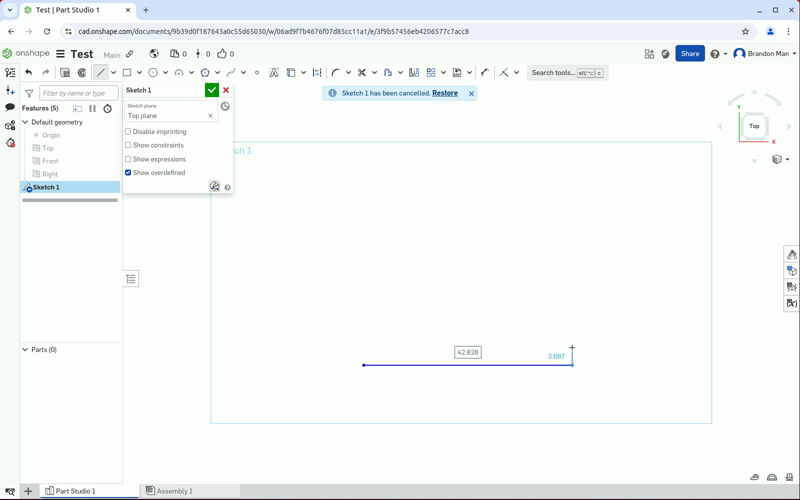
key(esc)
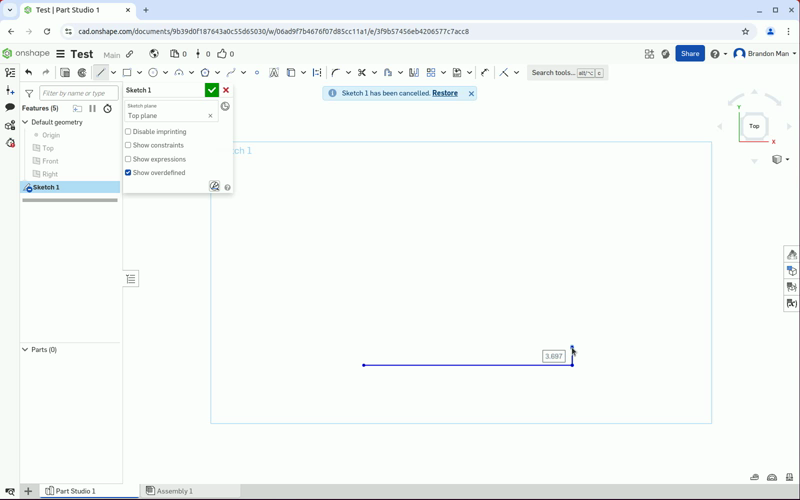
key(a)
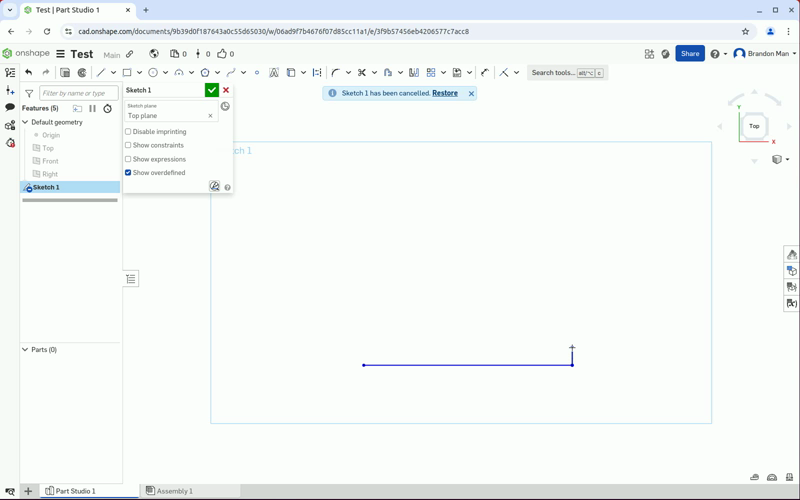
mouse_move(572, 347)
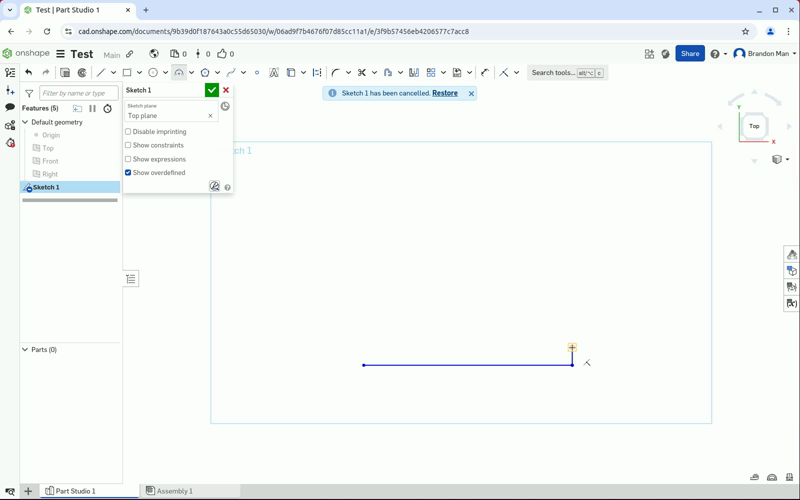
click(572, 347)
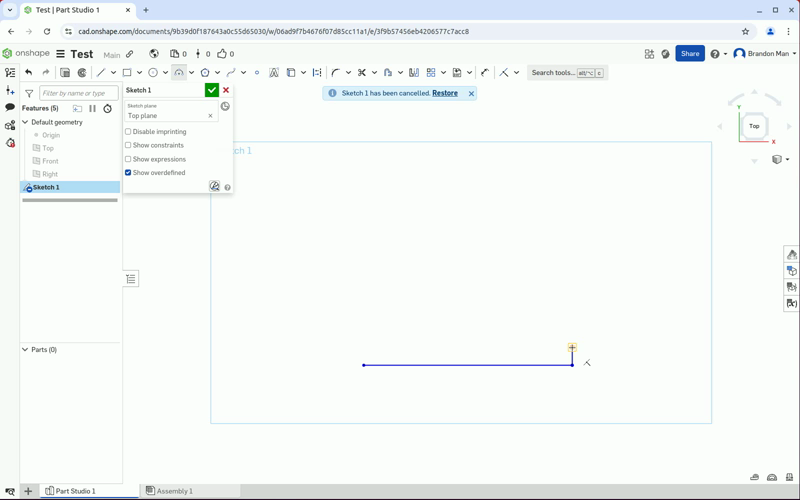
key_down(shift)
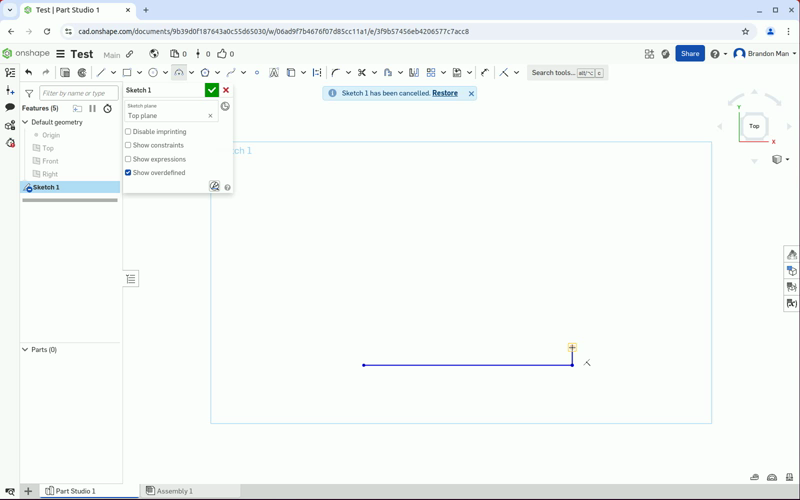
mouse_move(572, 217)
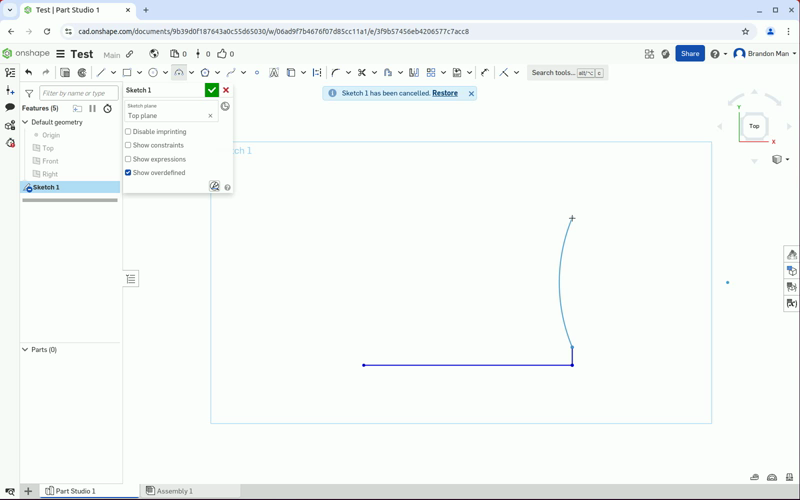
click(572, 217)
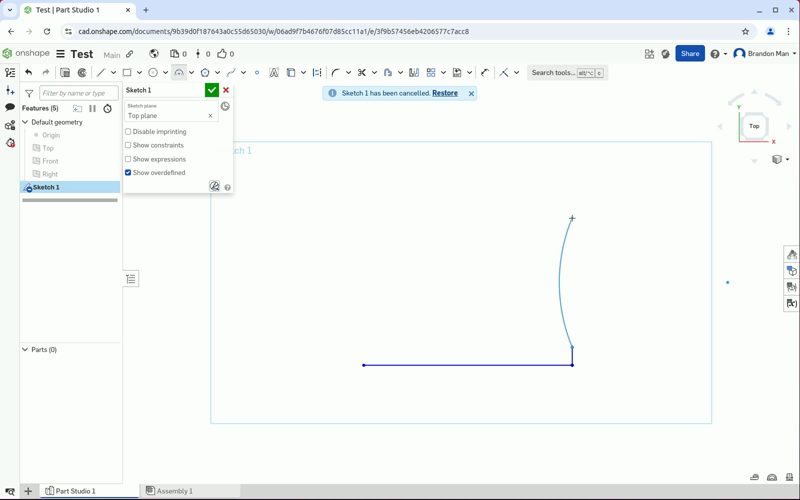
mouse_move(507, 282)
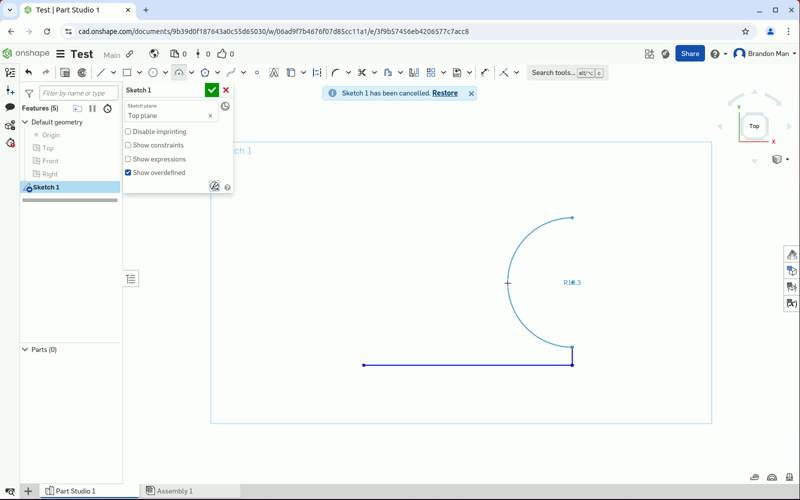
click(507, 282)
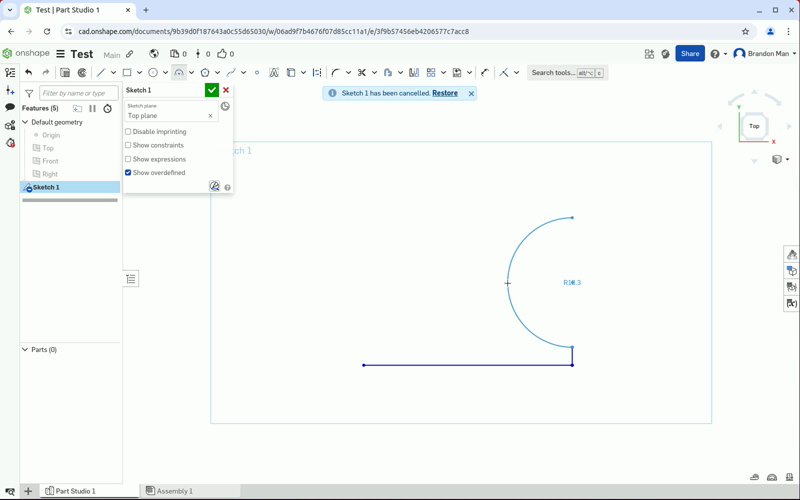
key_up(shift)
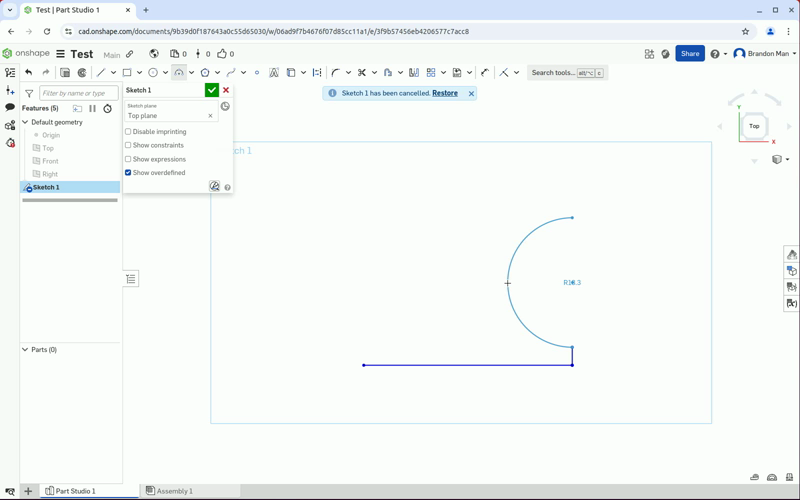
key(esc)
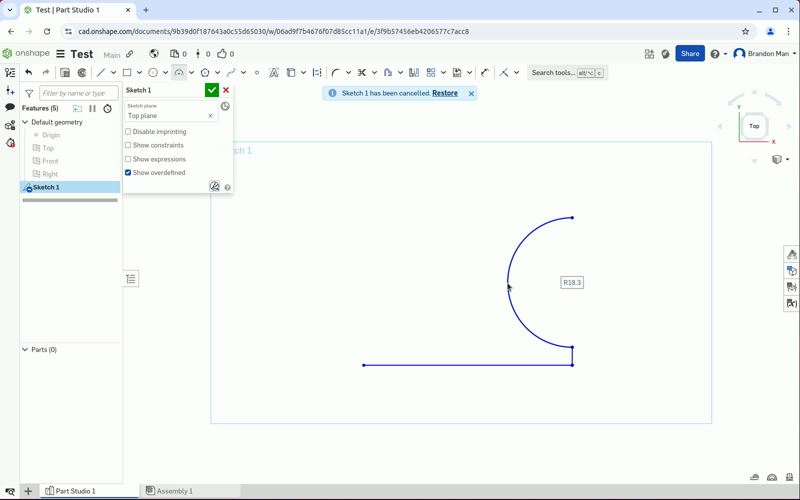
key(l)
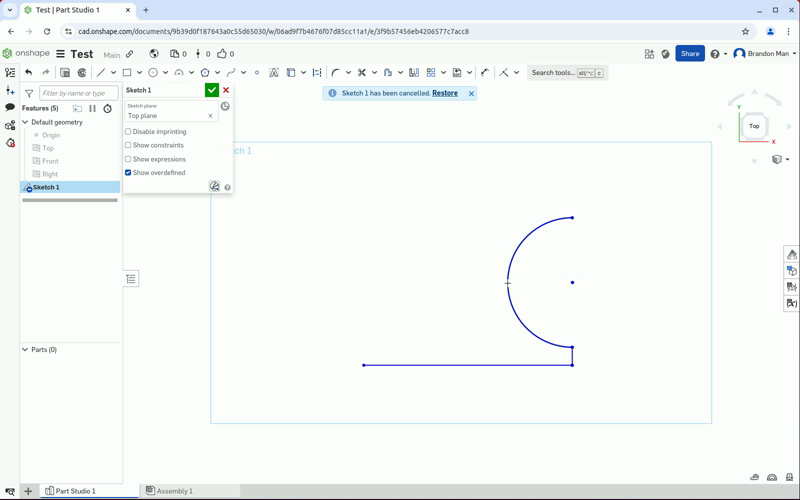
mouse_move(572, 217)
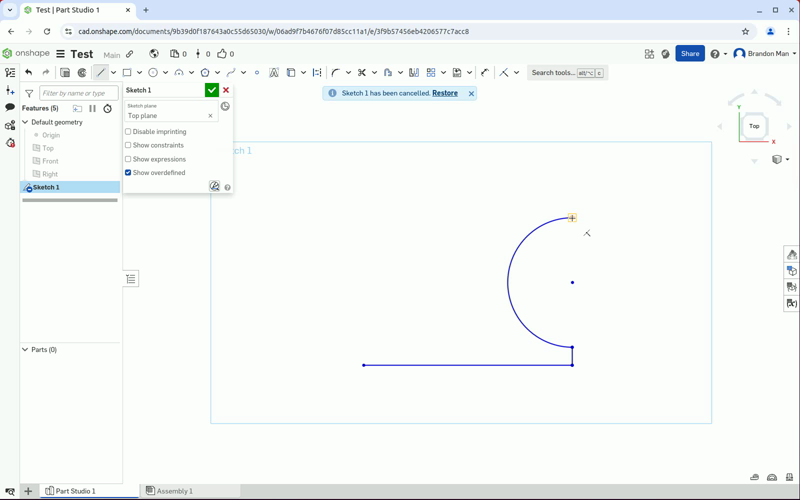
click(572, 217)
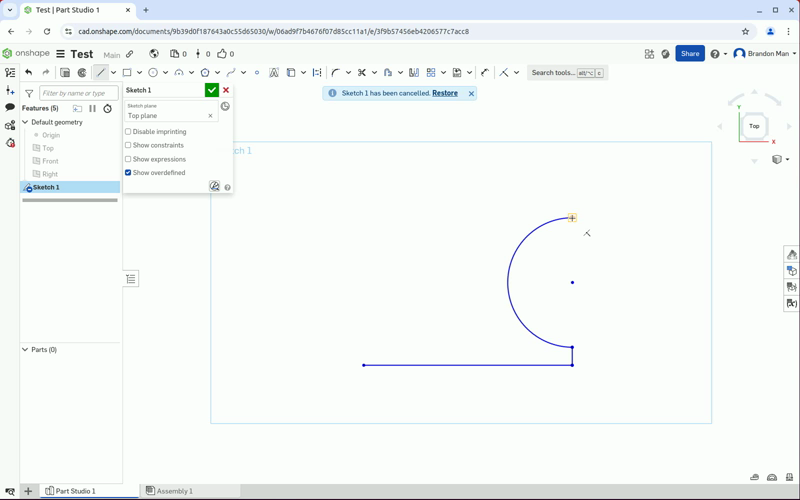
key_down(shift)
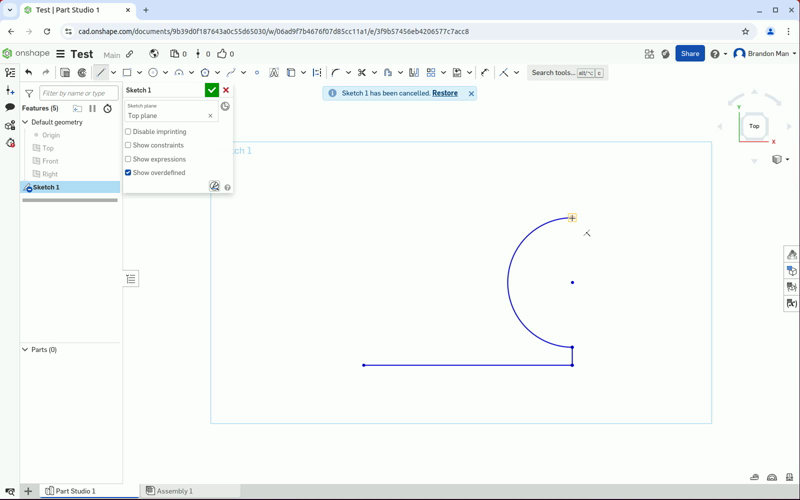
mouse_move(589, 217)
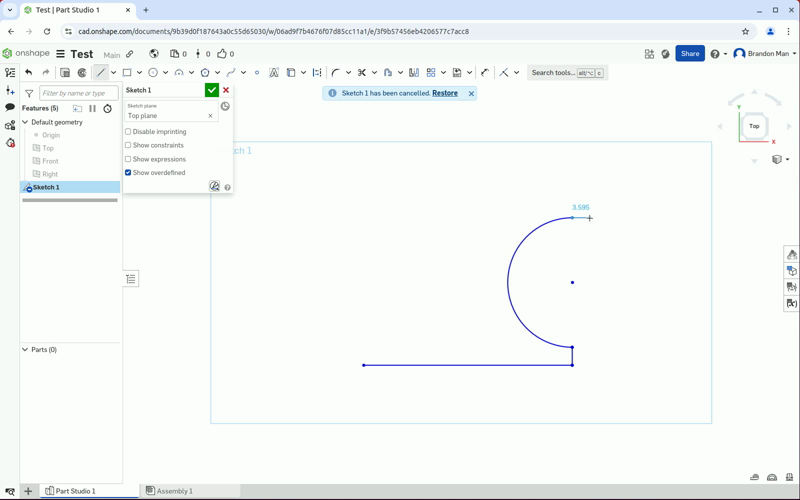
mouse_move(572, 200)
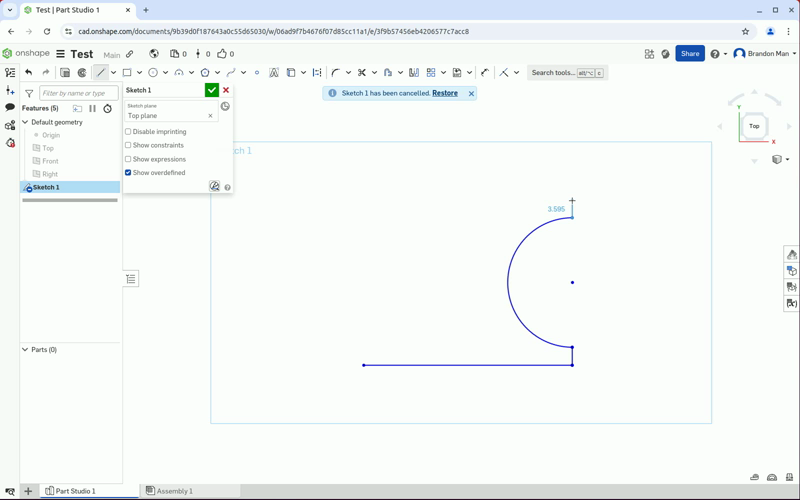
click(572, 200)
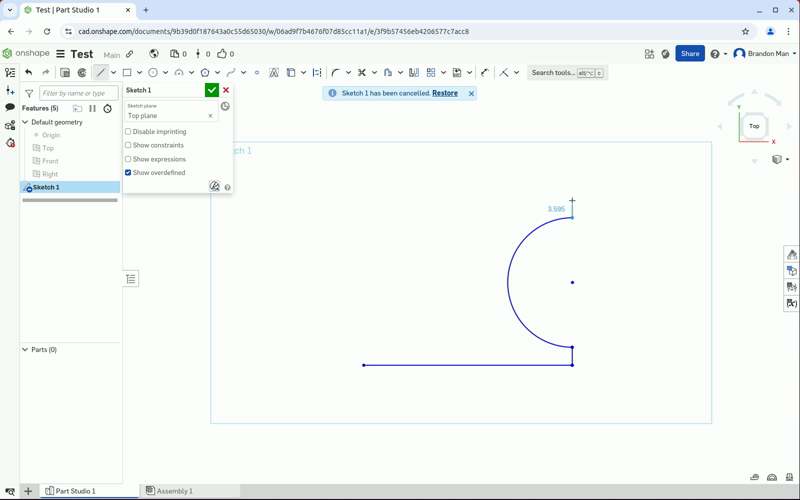
key_up(shift)
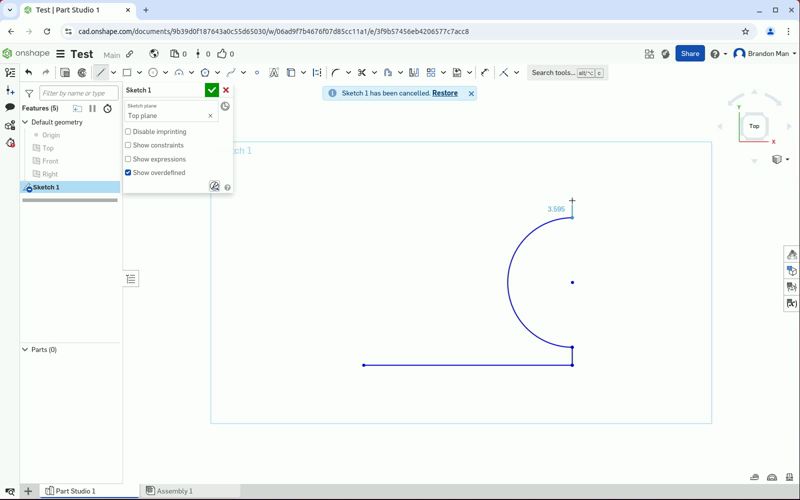
key_down(shift)
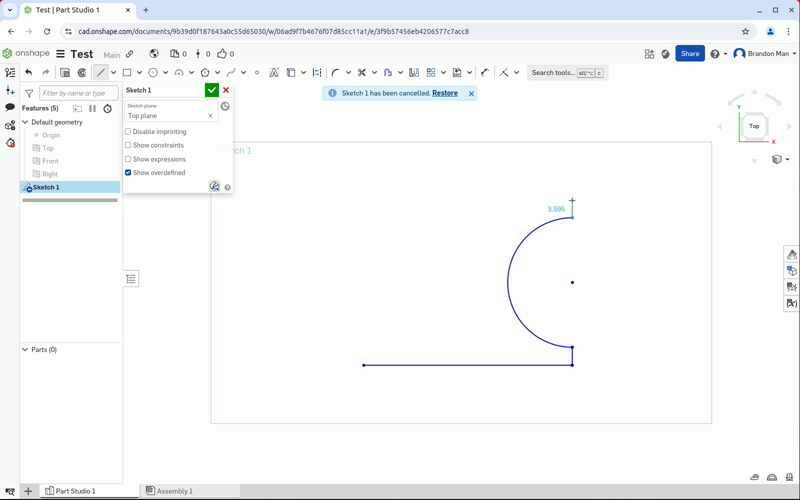
mouse_move(363, 200)
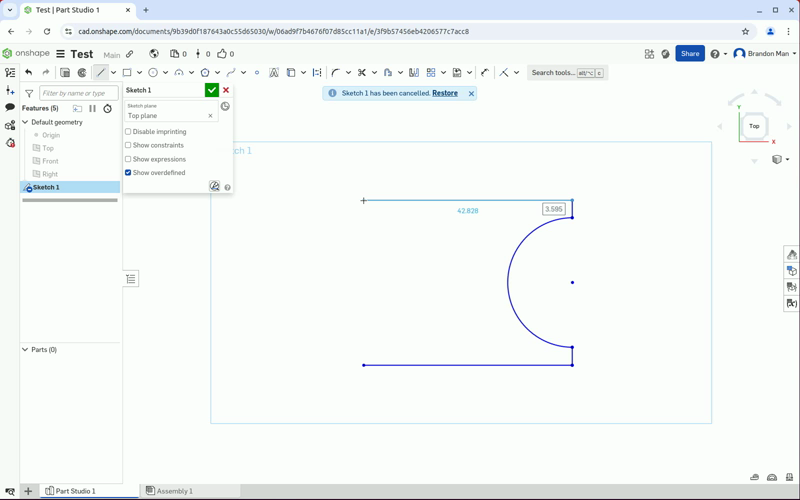
click(363, 200)
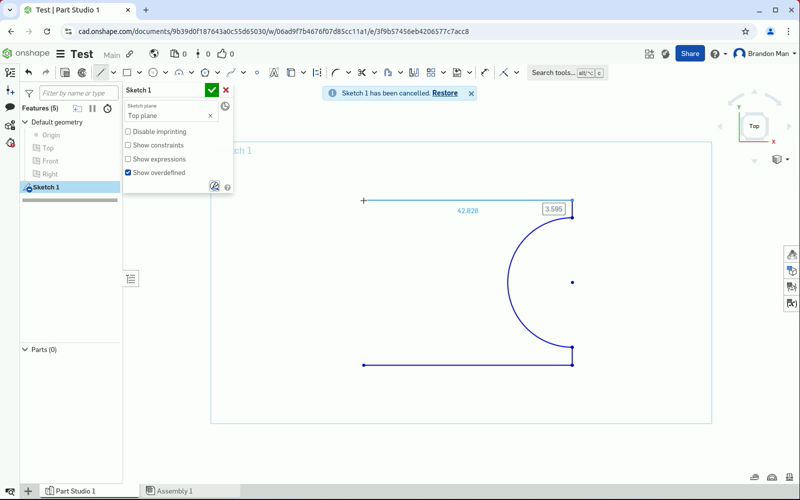
key_up(shift)
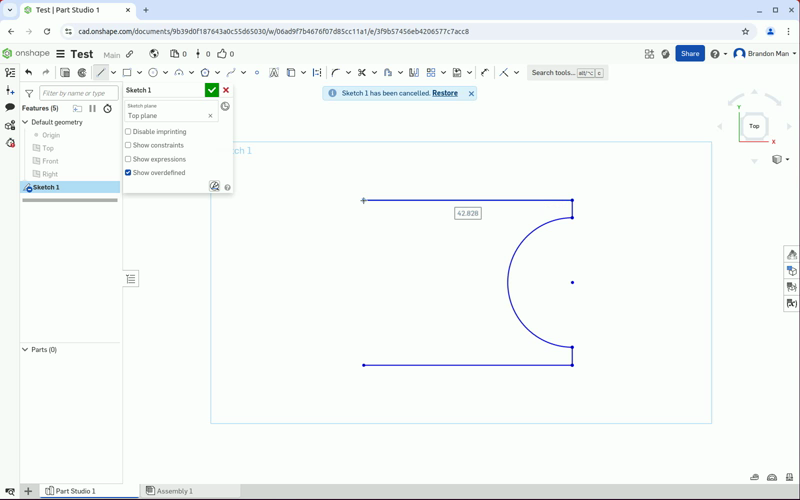
key_down(shift)
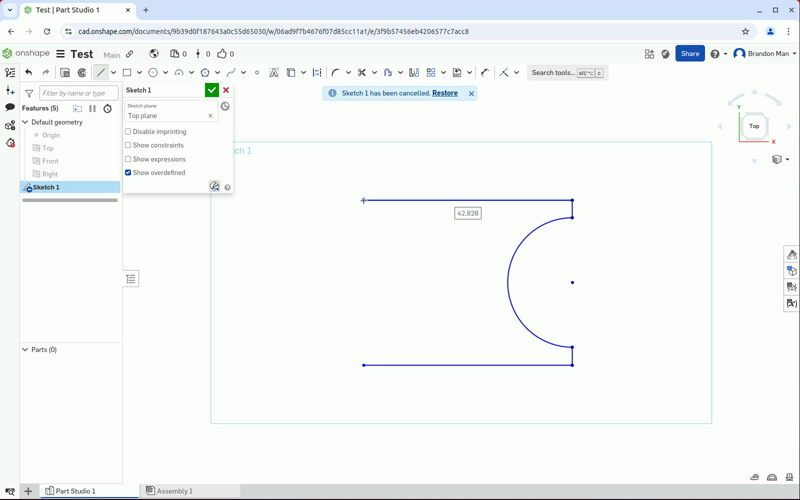
mouse_move(363, 365)
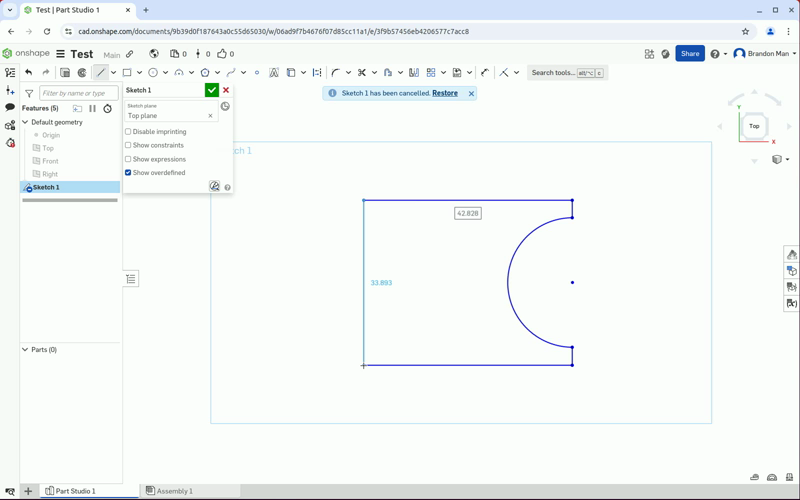
key_up(shift)
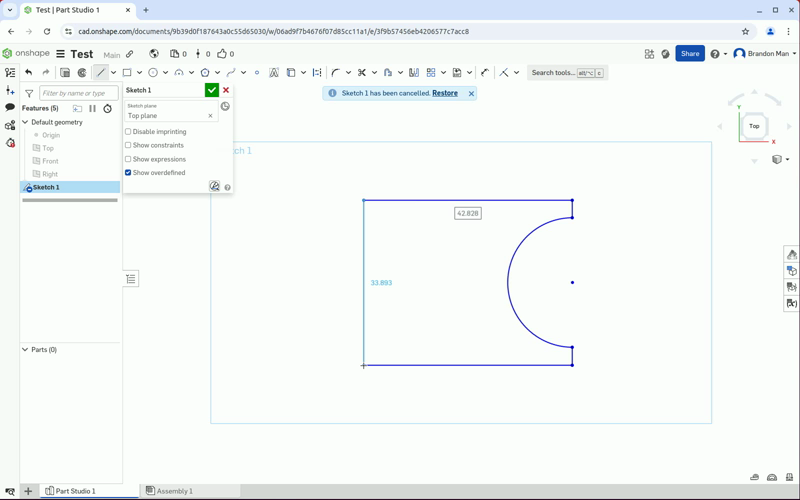
click(363, 365)
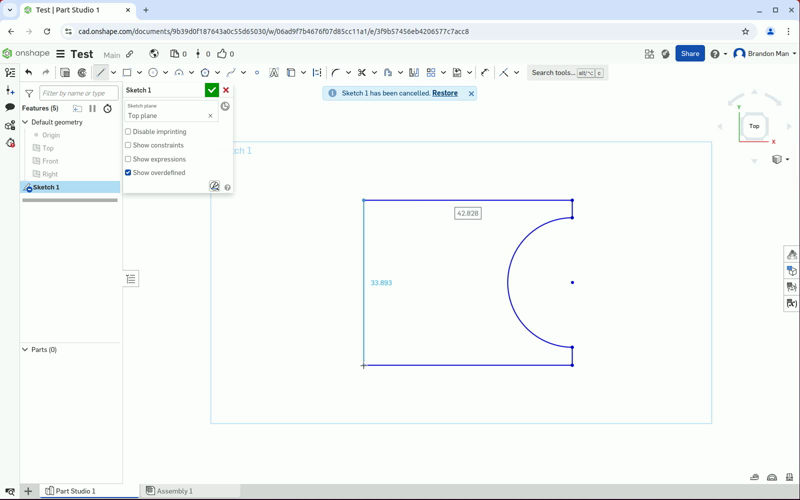
key(esc)
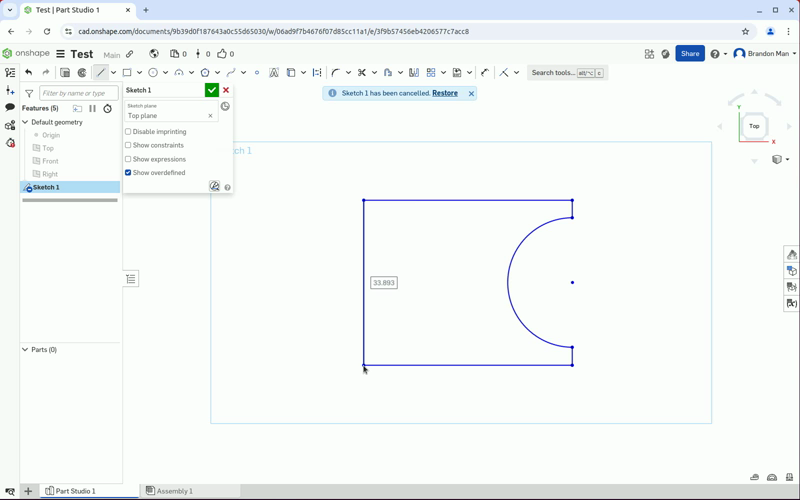
mouse_move(525, 333)
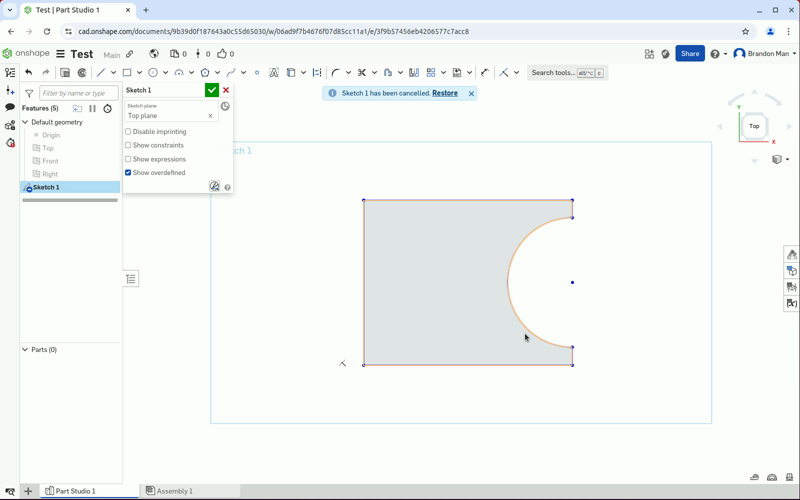
scroll(6)
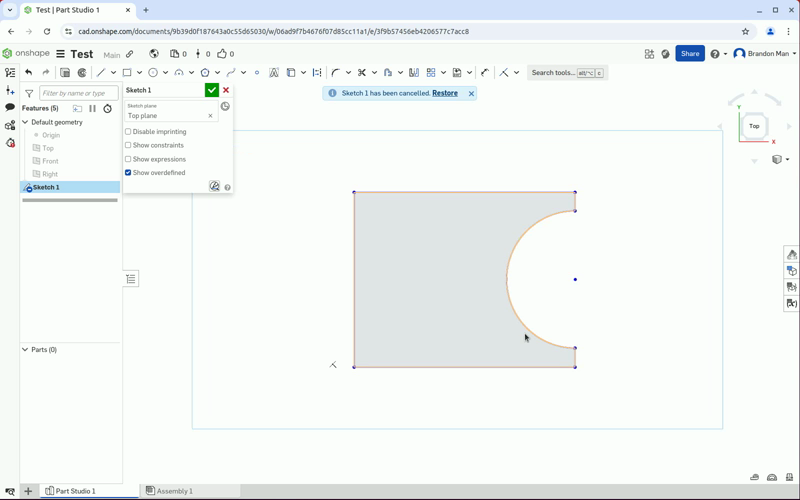
scroll(6)
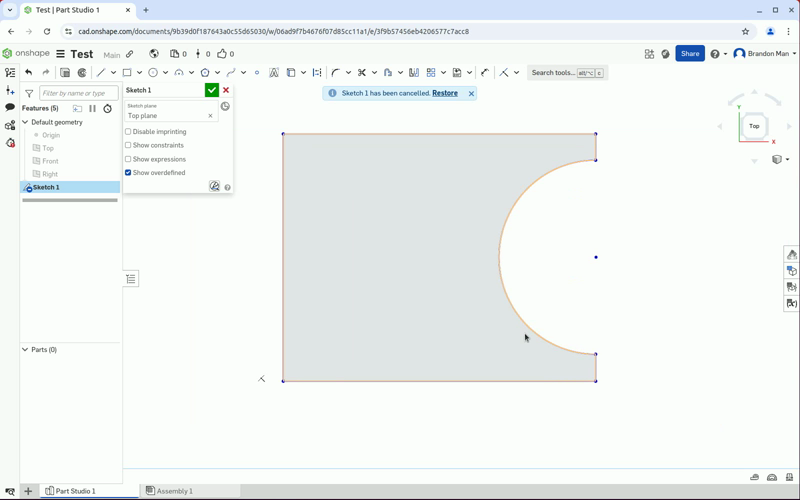
scroll(6)
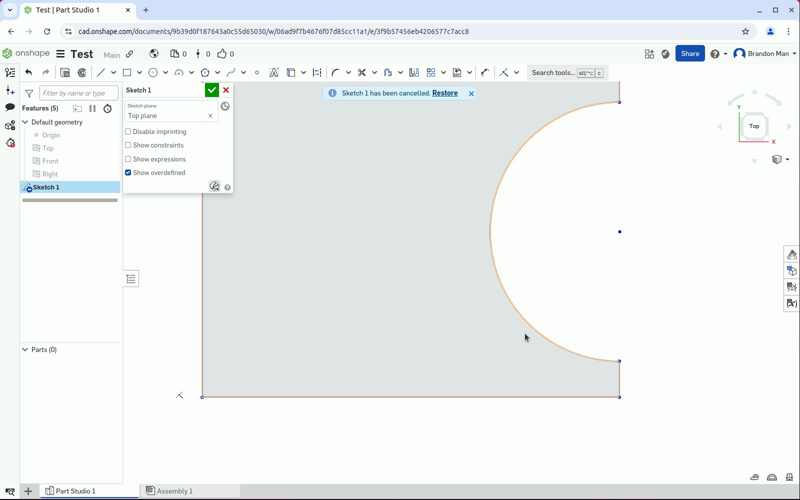
scroll(6)
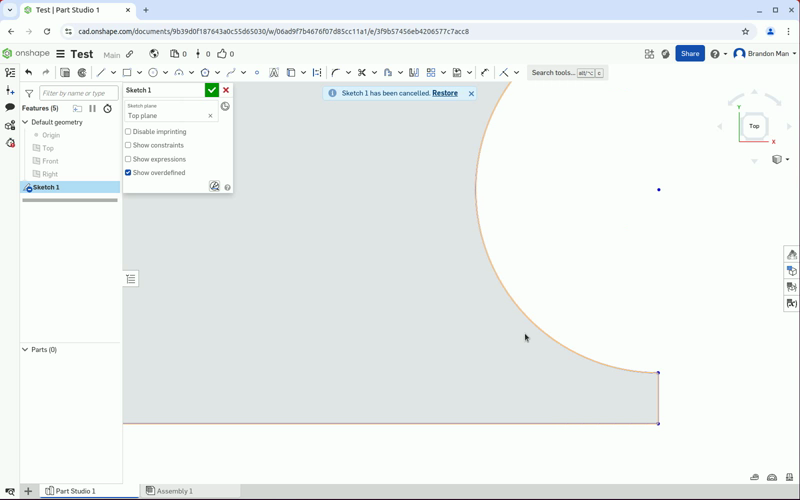
scroll(6)
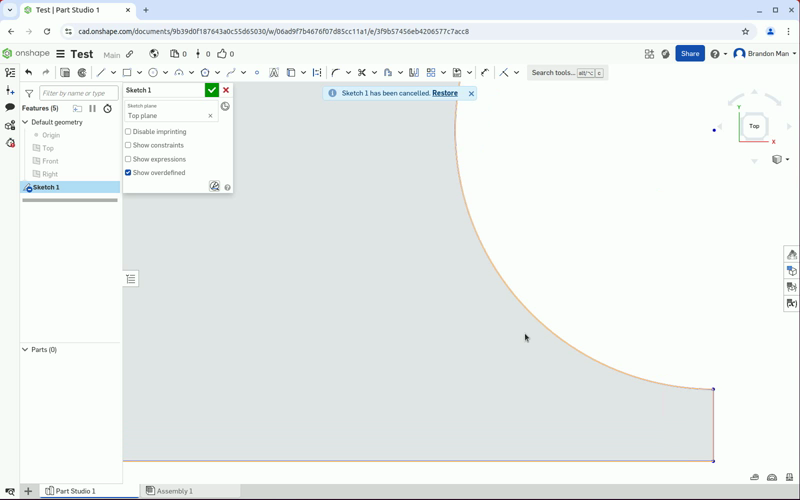
scroll(6)
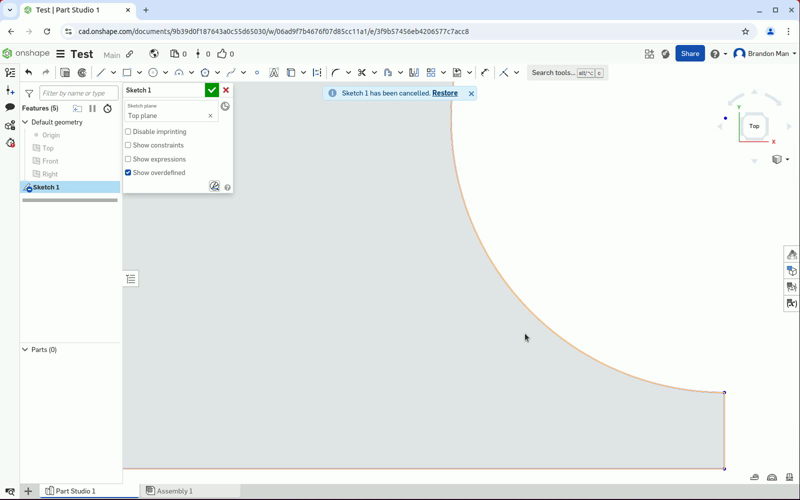
scroll(6)
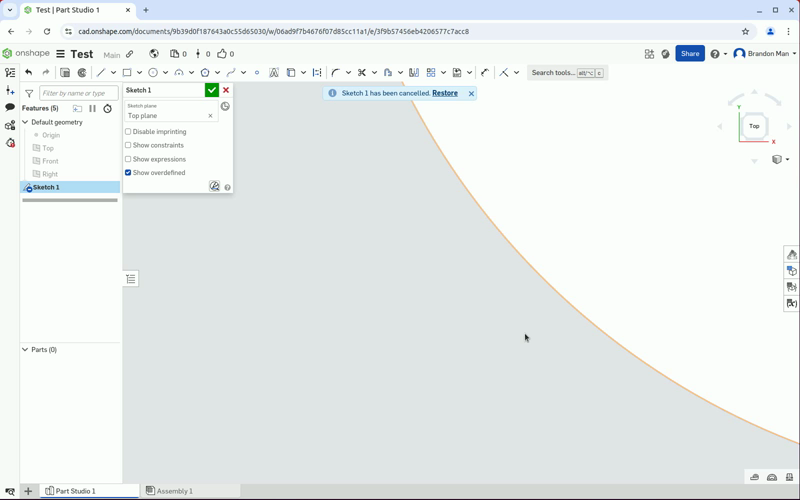
click(525, 333)
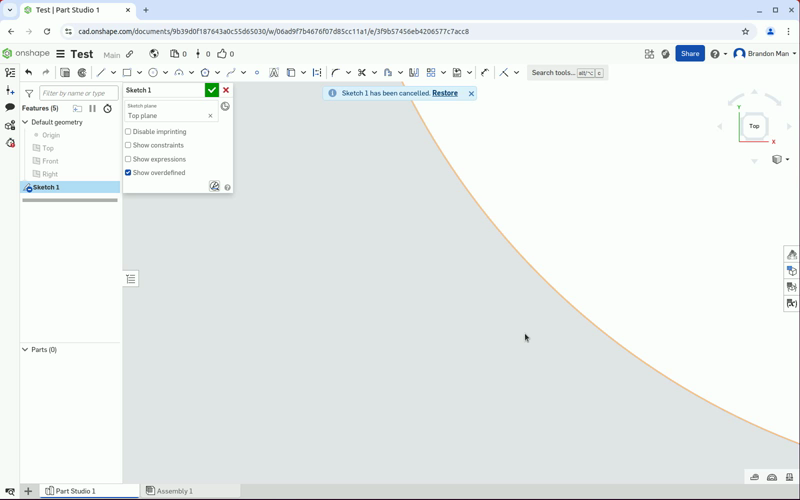
scroll(-6)
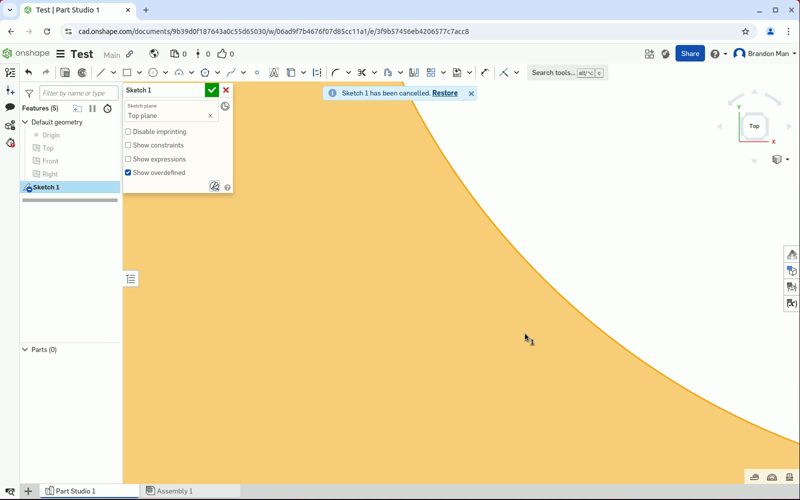
scroll(-6)
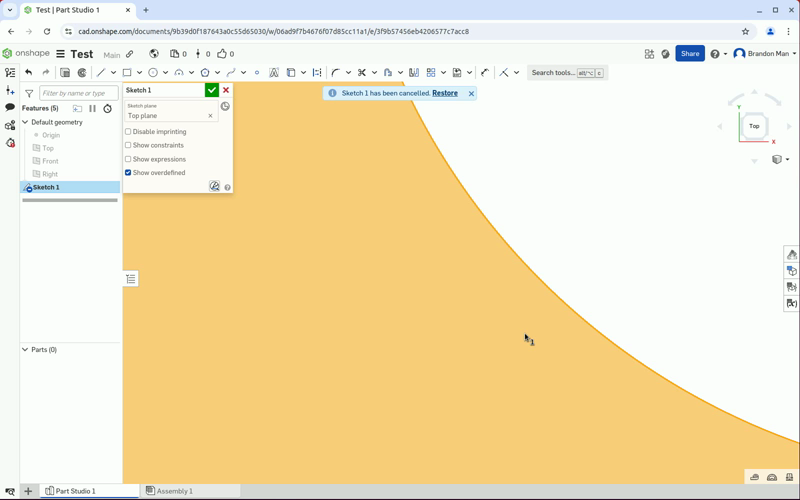
scroll(-6)
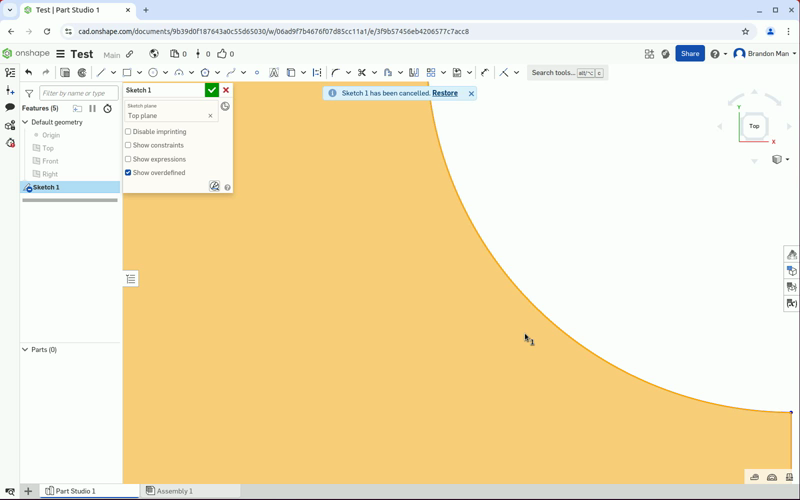
scroll(-6)
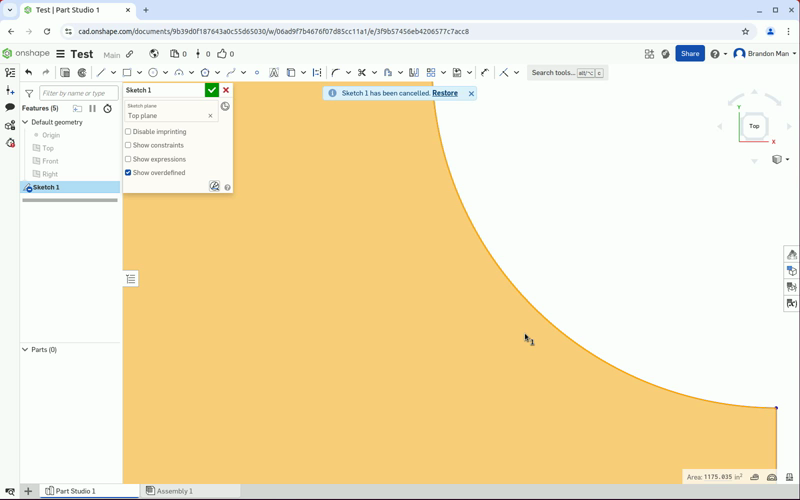
scroll(-6)
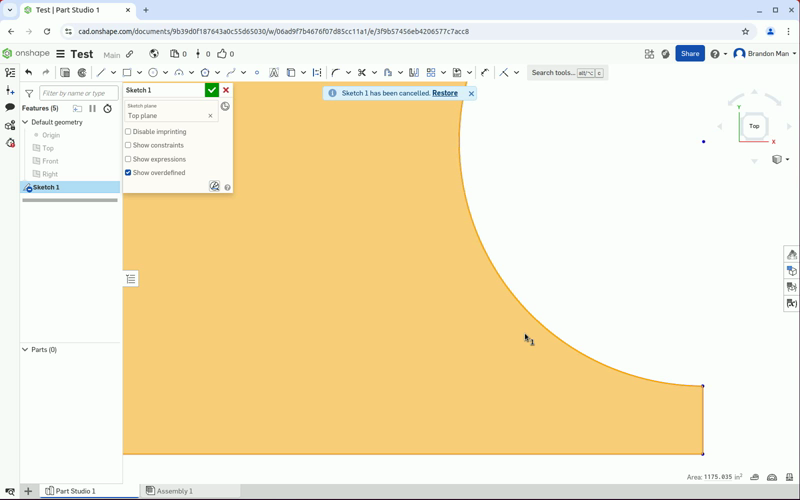
scroll(-6)
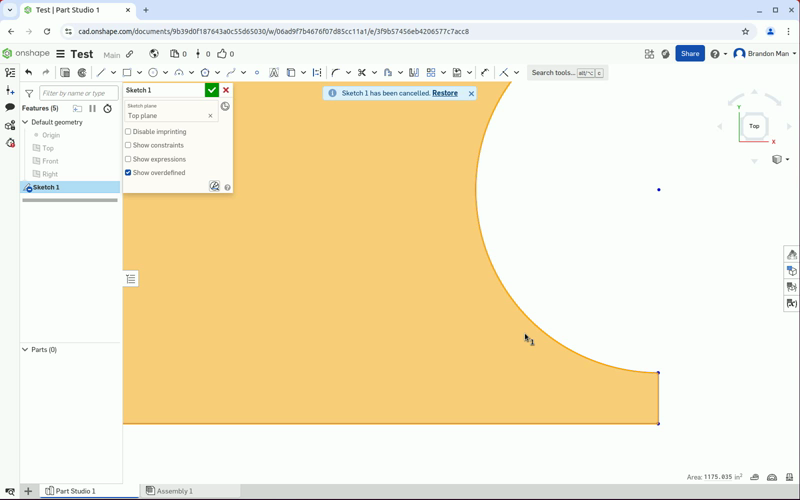
scroll(-6)
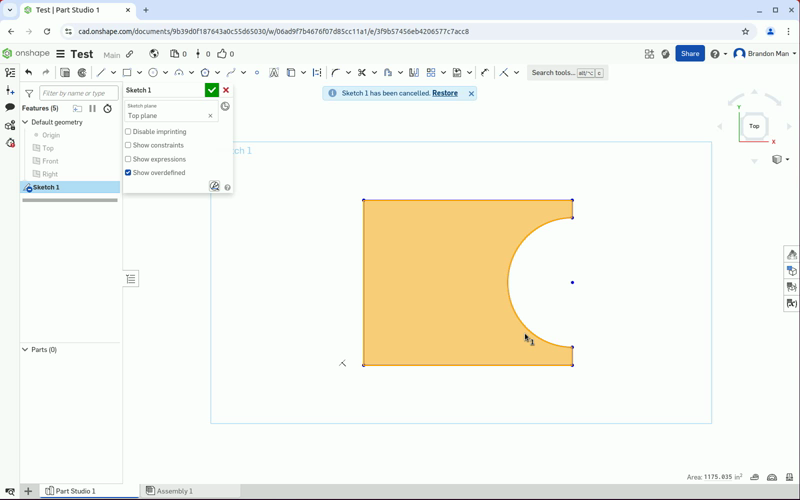
mouse_move(73, 352)
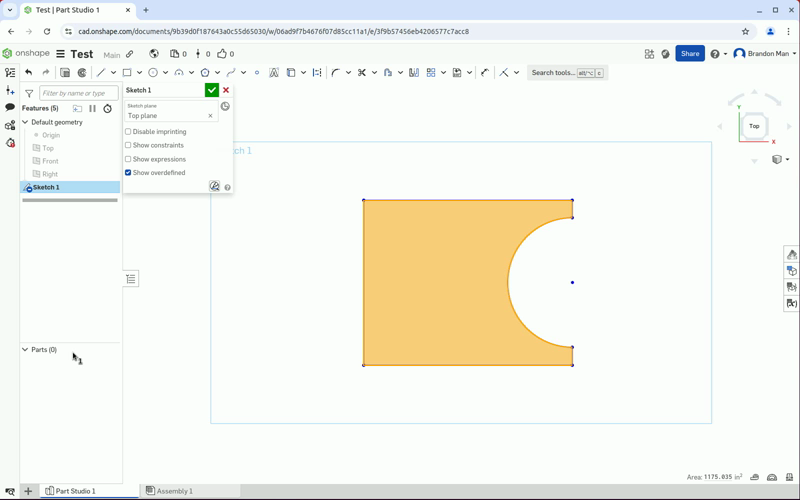
key(shift+y)
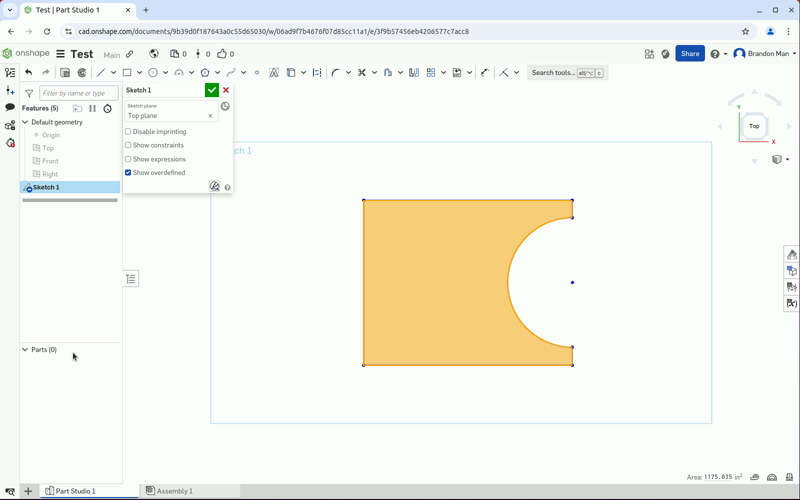
key(shift+e)
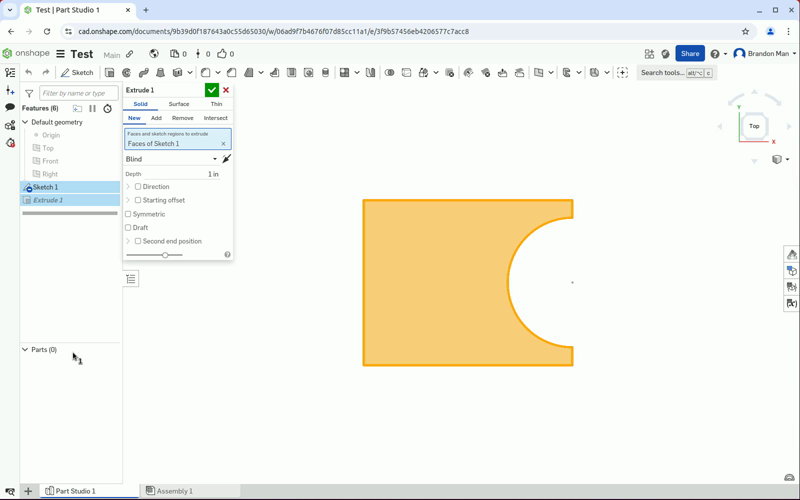
mouse_move(143, 106)
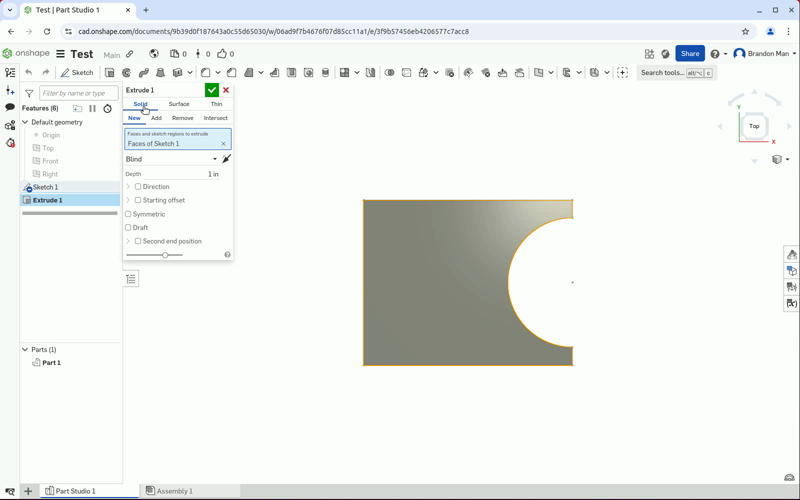
click(143, 106)
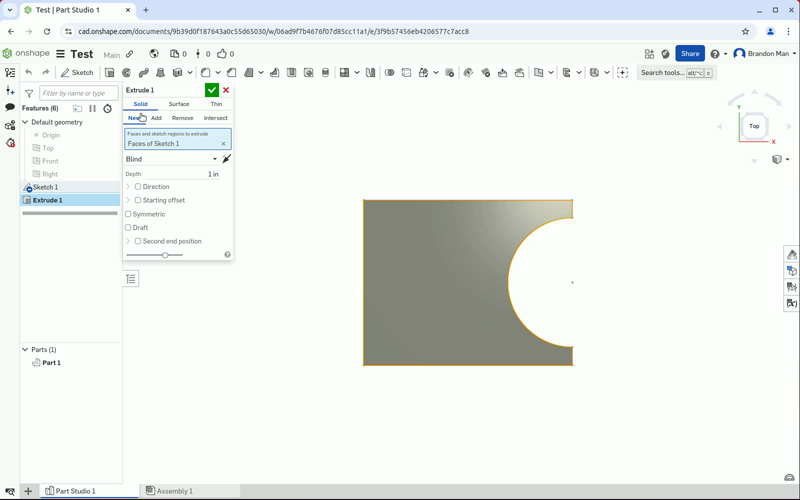
mouse_move(137, 120)
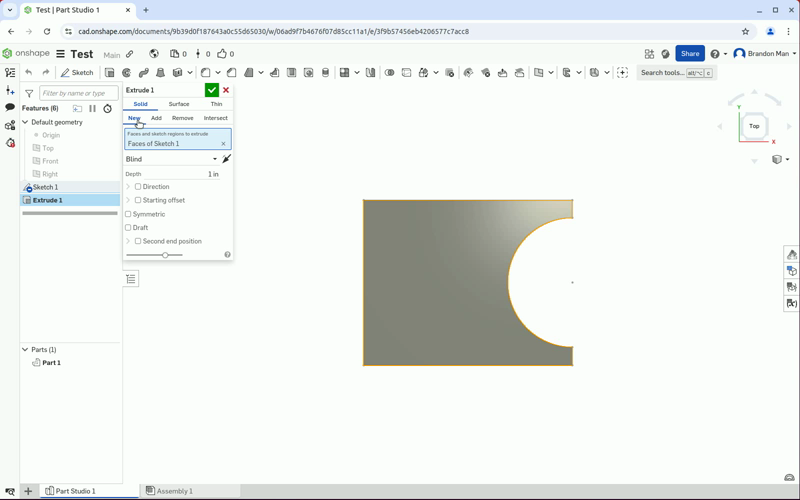
click(137, 120)
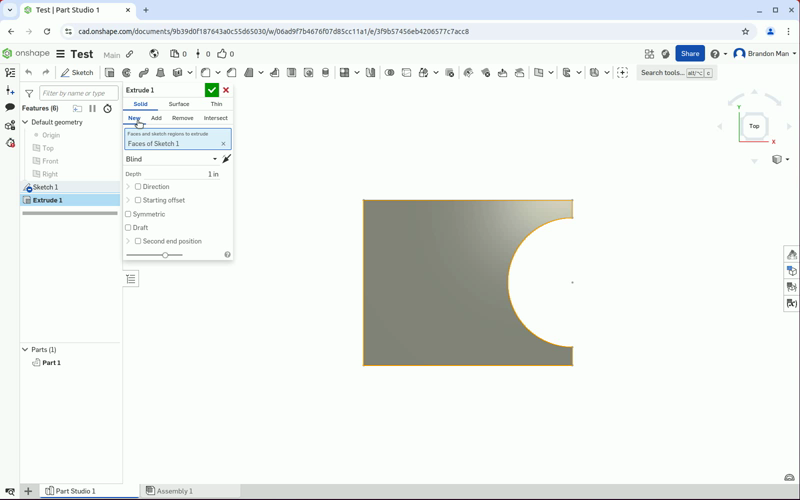
key(tab, 4)
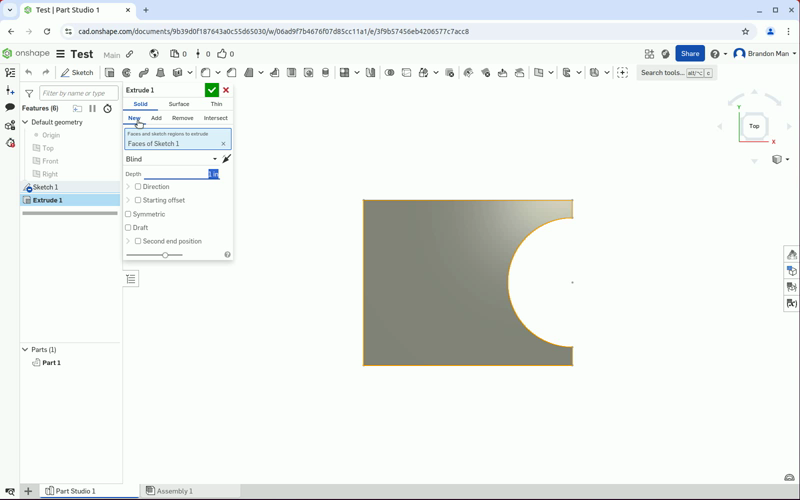
text(19.979)
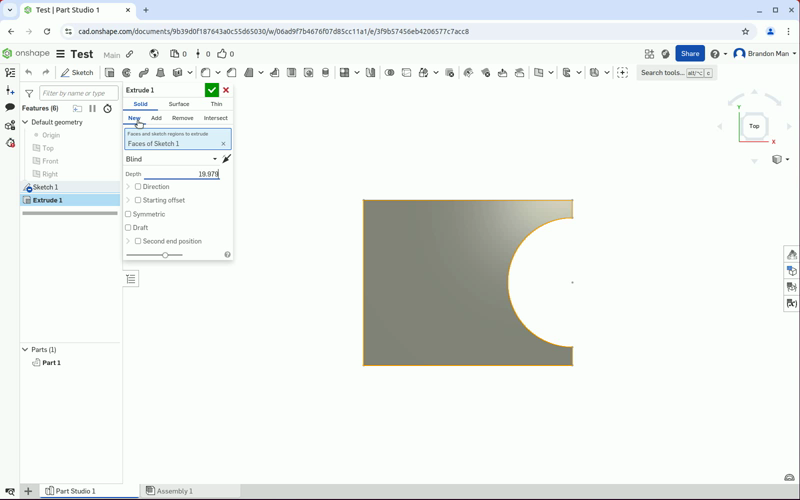
key(enter)
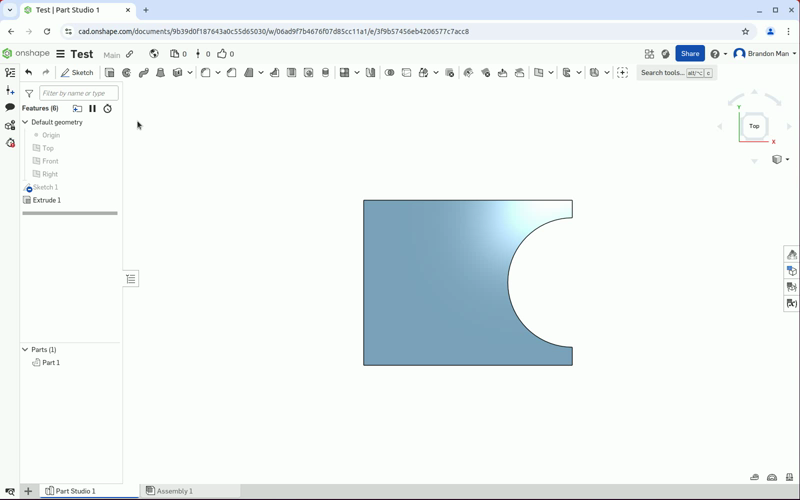
key(shift+h)
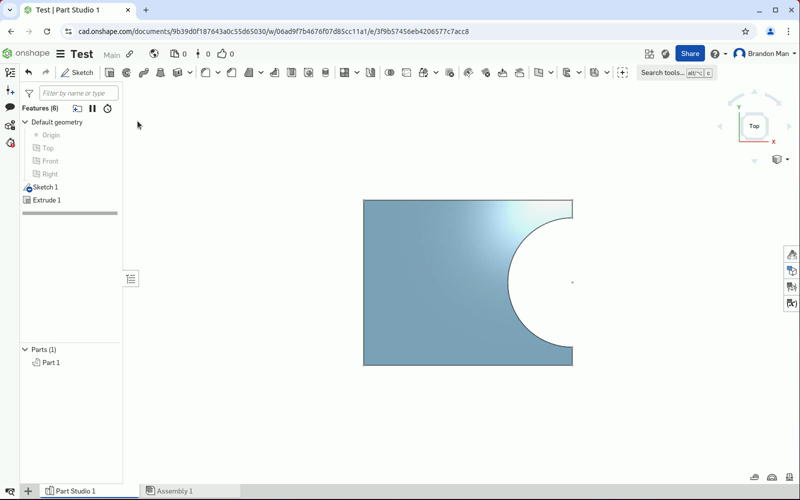
key(shift+h)
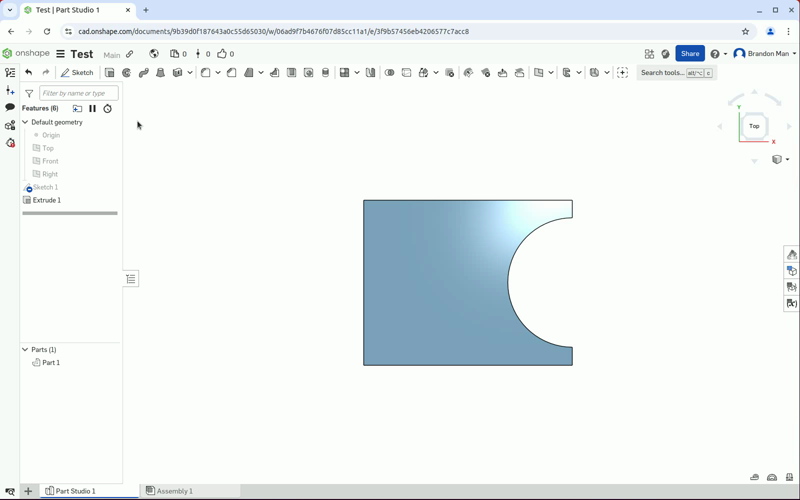
mouse_move(73, 189)
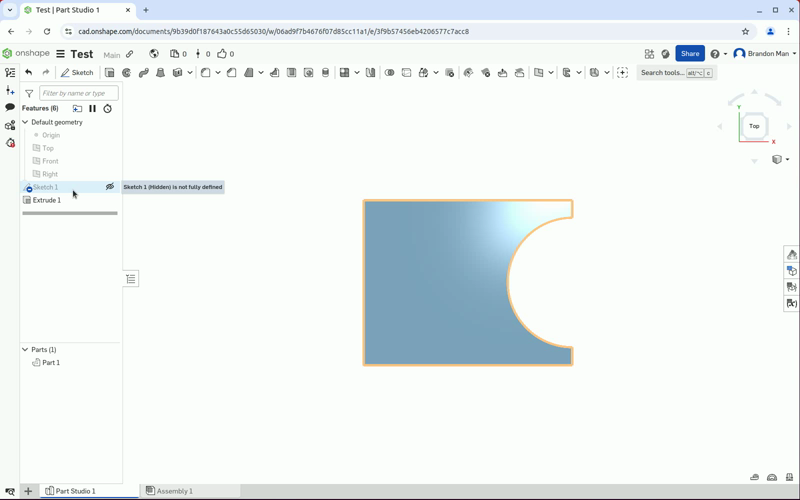
click(73, 189)
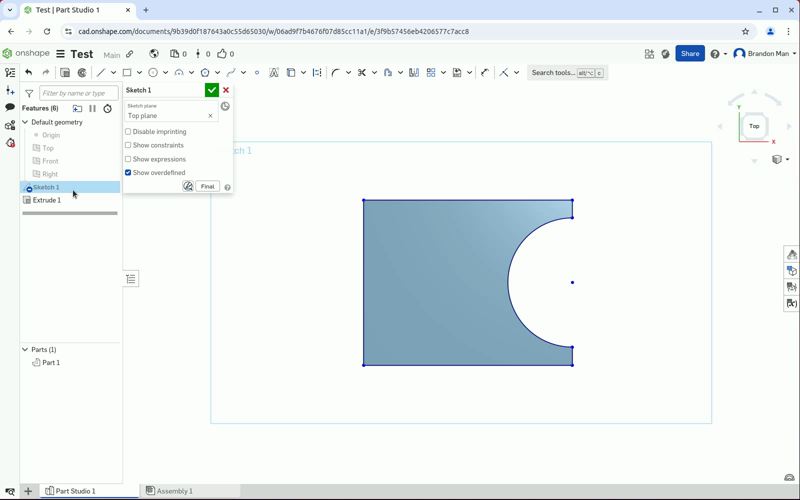
mouse_move(229, 92)
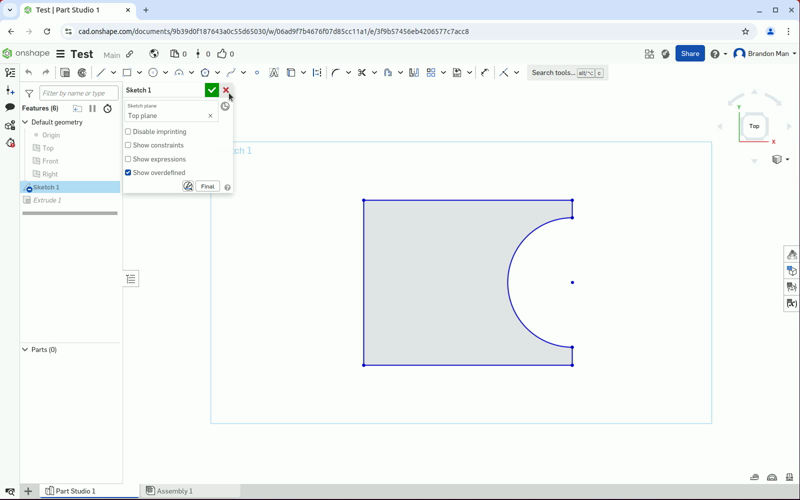
click(229, 92)
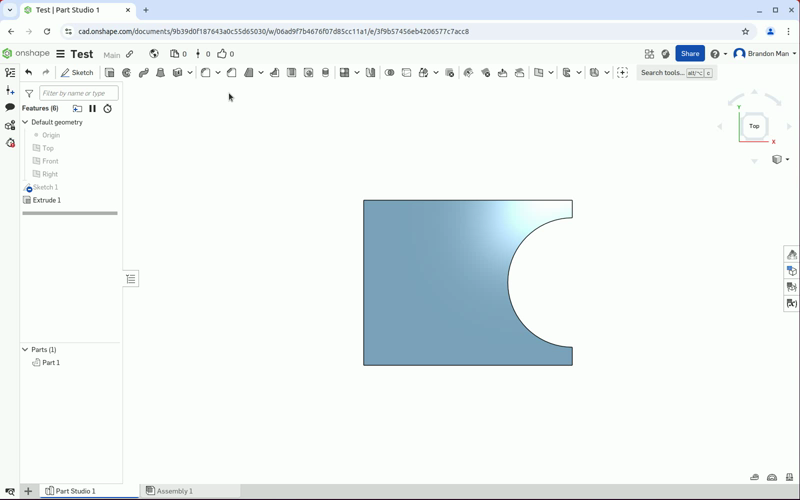
mouse_move(73, 352)
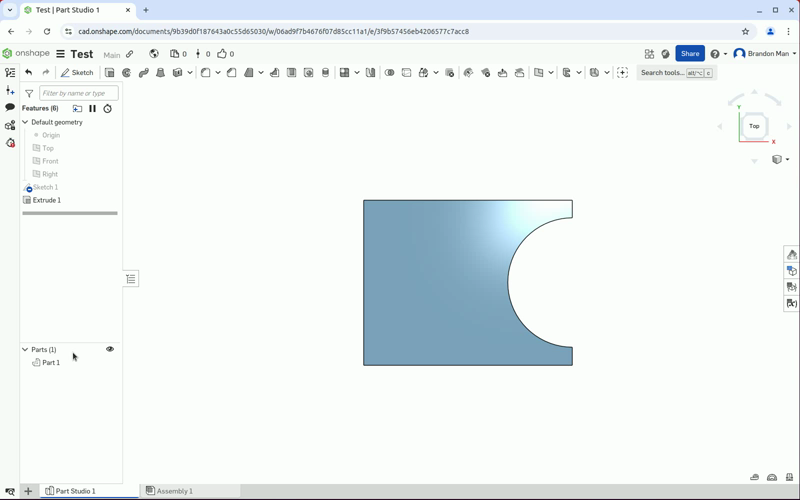
key(y)
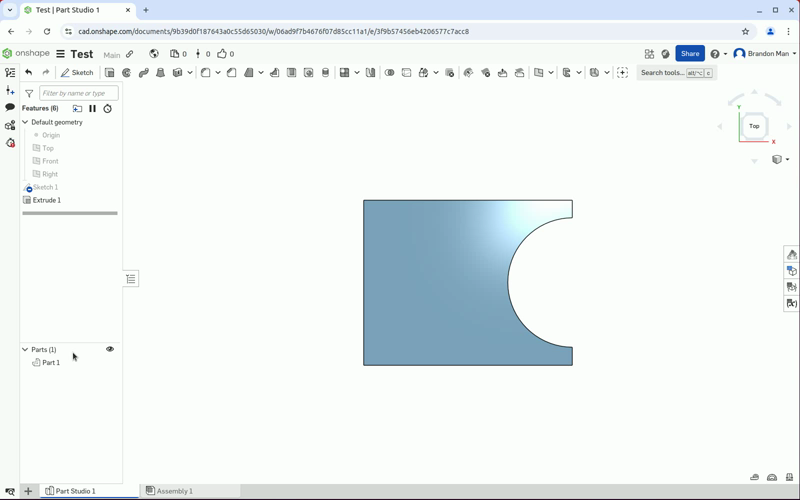
key(shift+p)
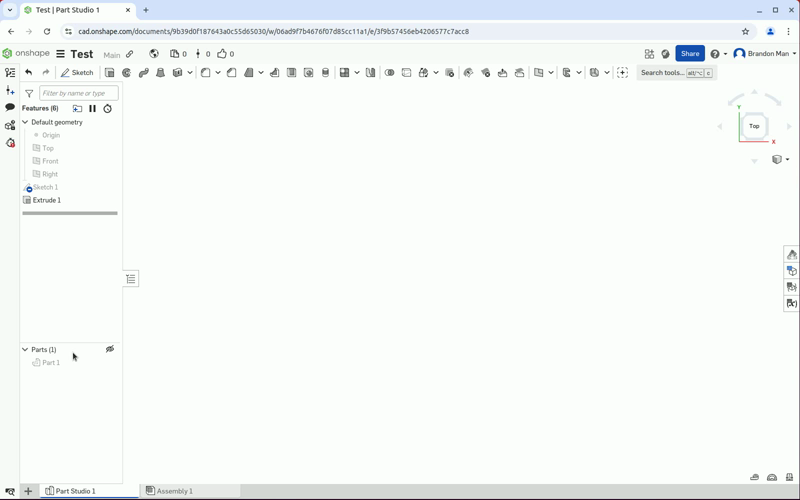
key(space)
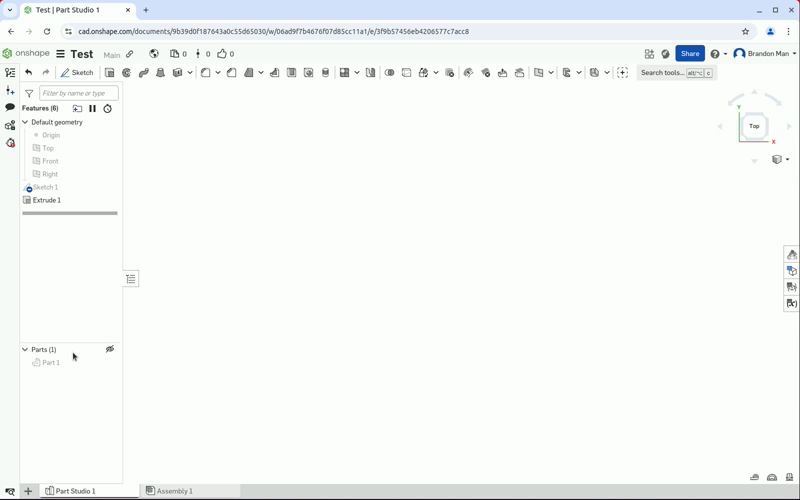
key_down(shift)
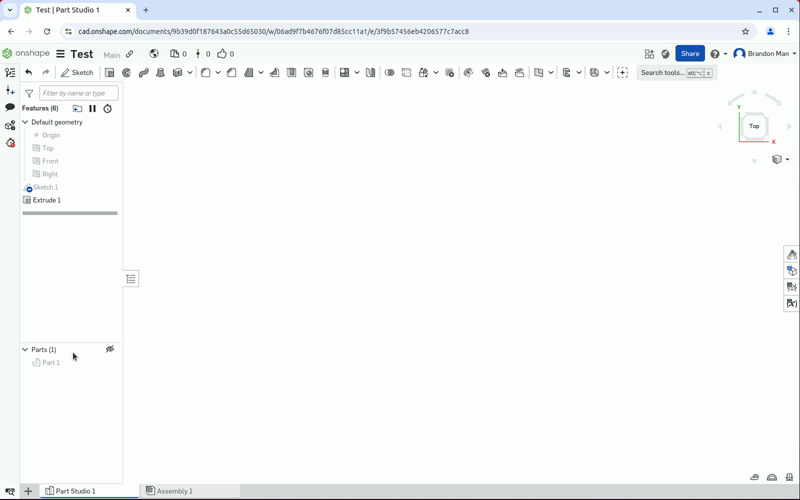
key(up)
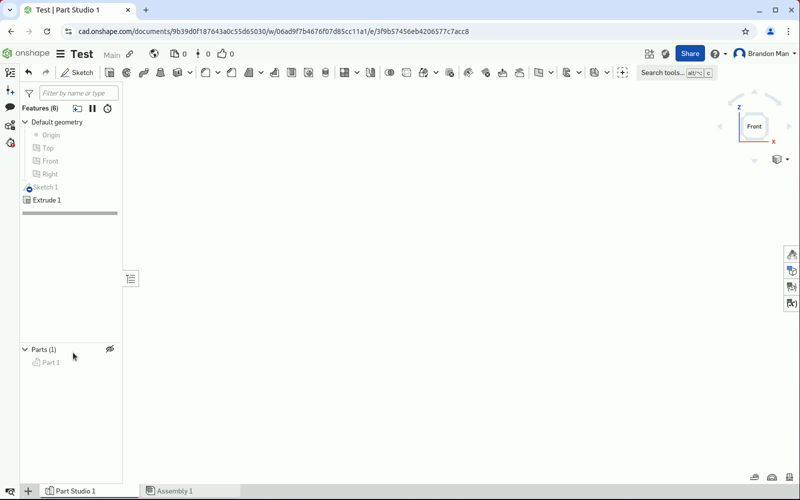
key_up(shift)
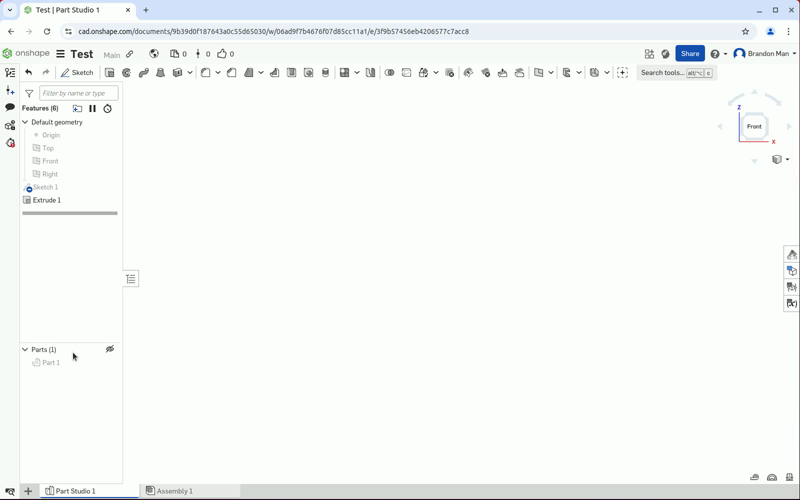
key(space)
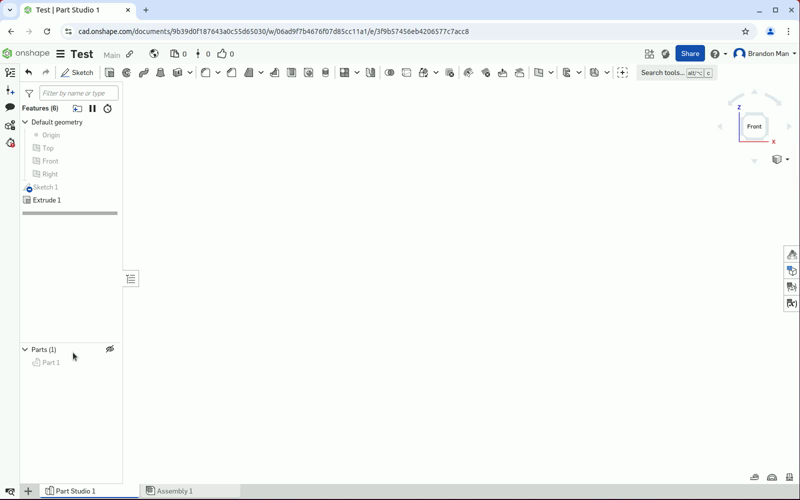
key_down(shift)
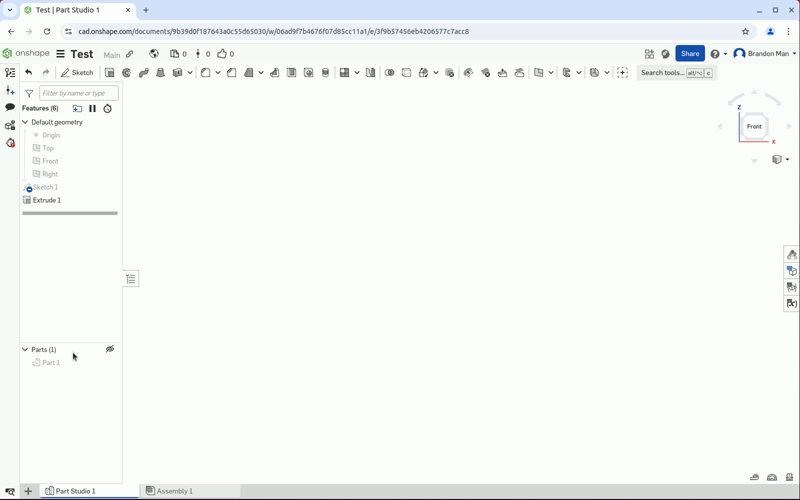
key(left)
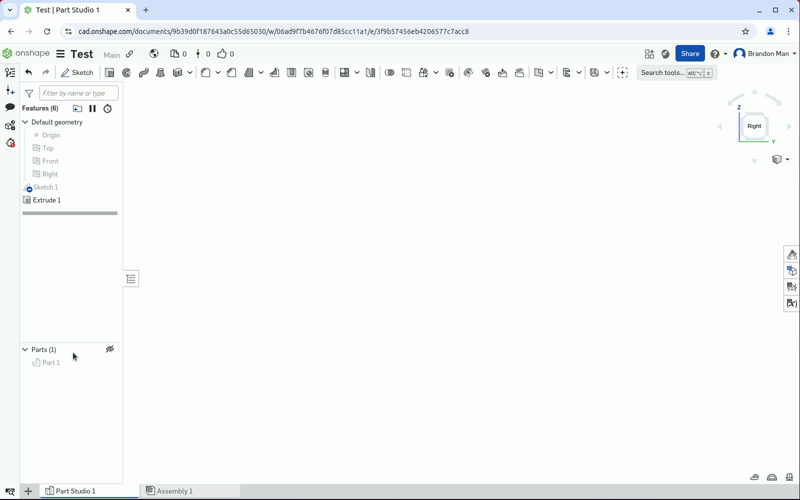
key_up(shift)
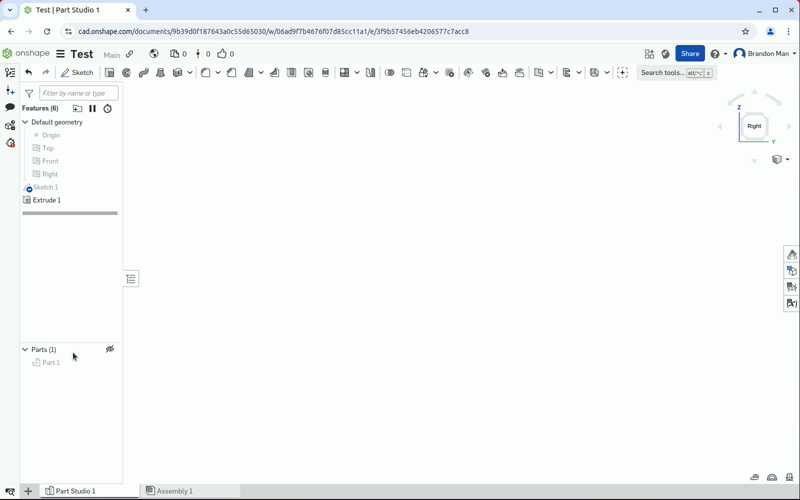
mouse_move(73, 352)
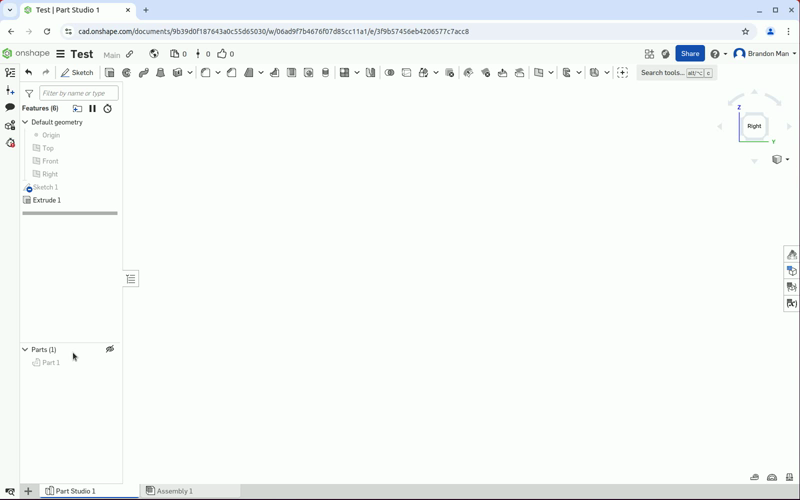
key(shift+y)
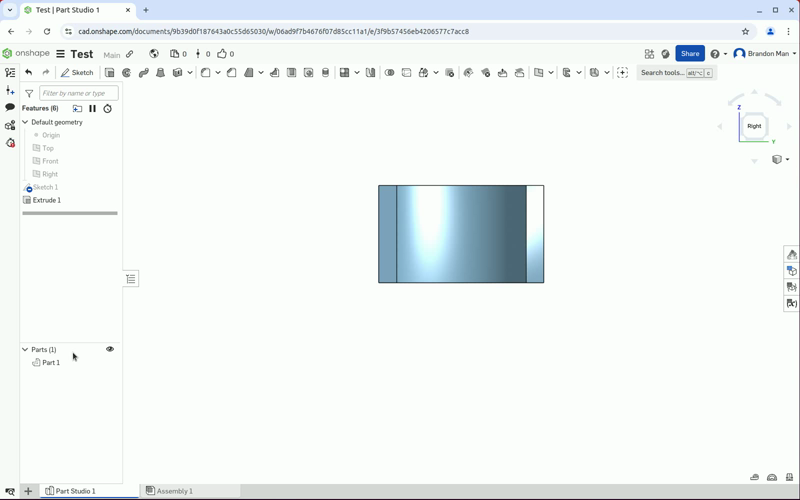
mouse_move(541, 75)
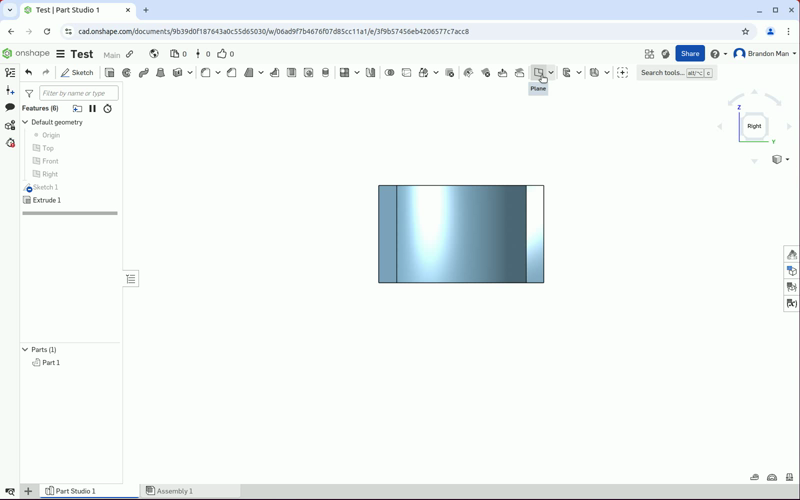
click(541, 75)
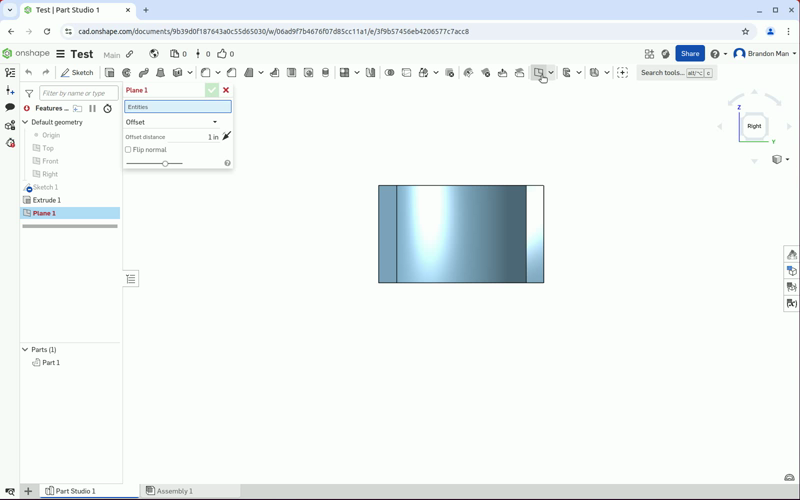
mouse_move(73, 176)
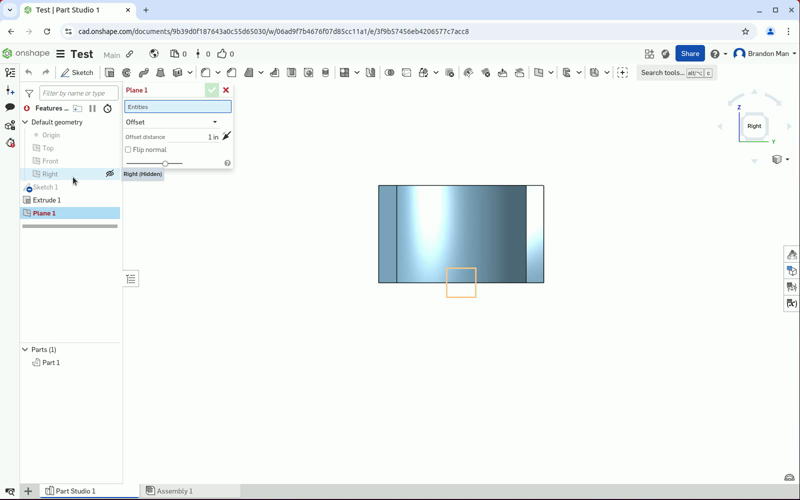
click(73, 176)
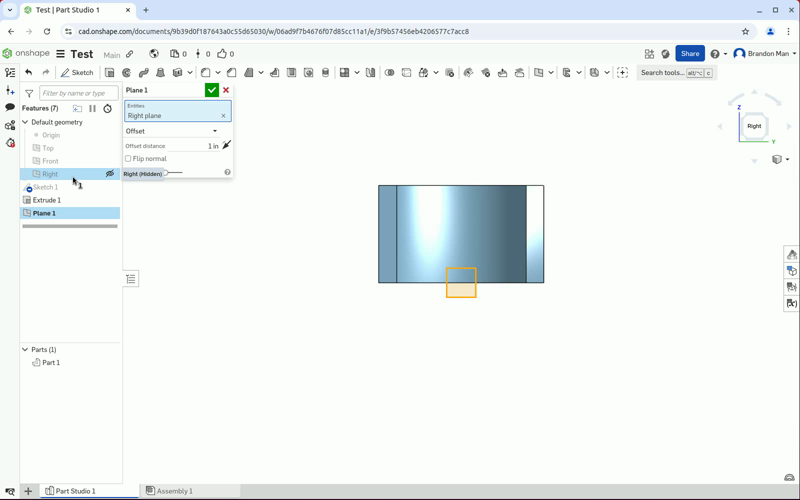
key(tab, 2)
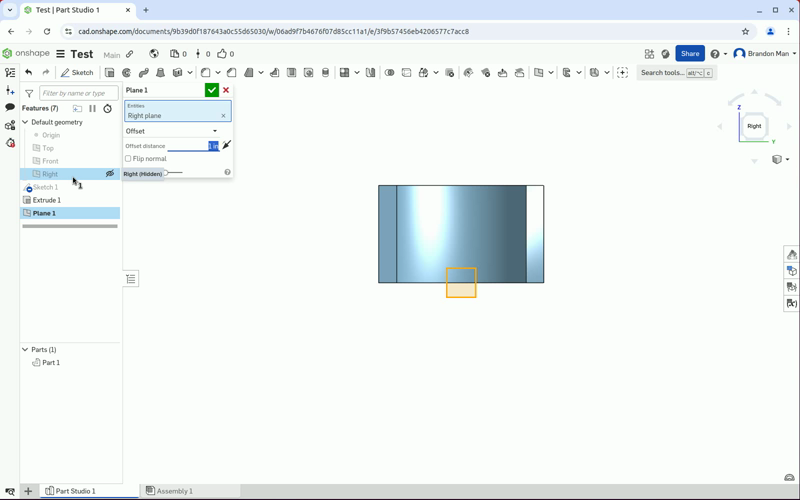
text(19.966)
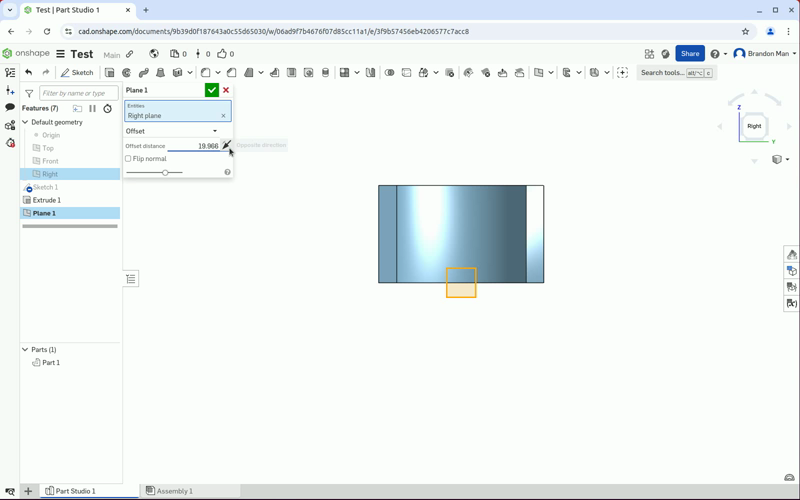
mouse_move(229, 147)
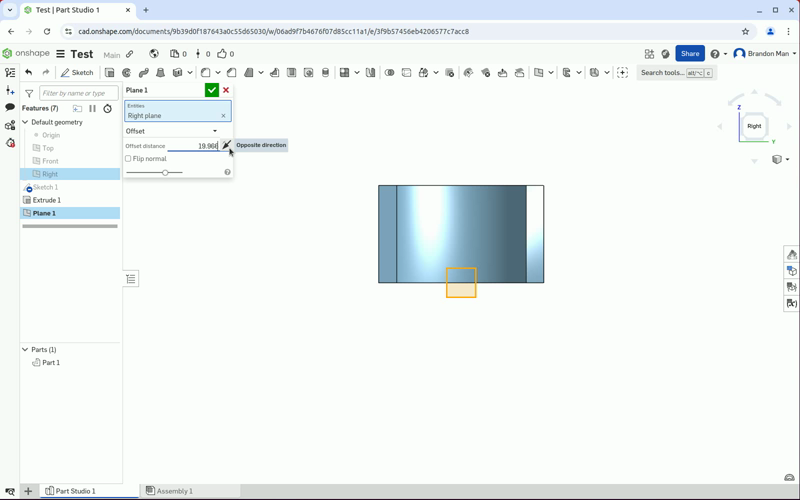
click(229, 147)
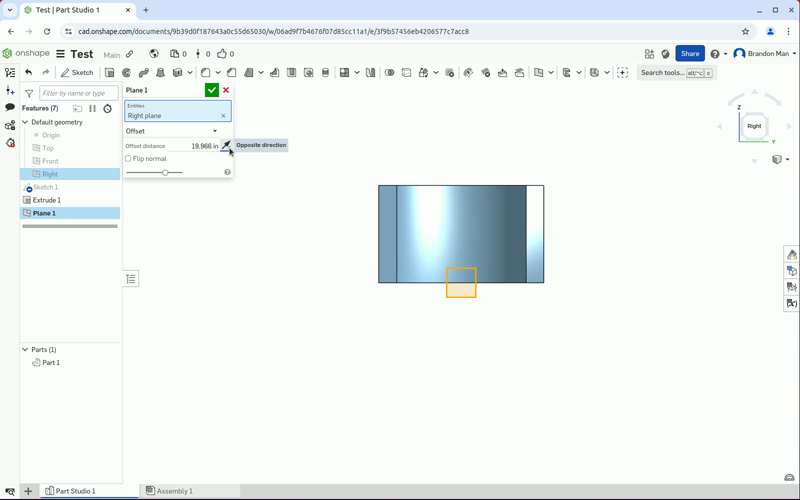
key(enter, 2)
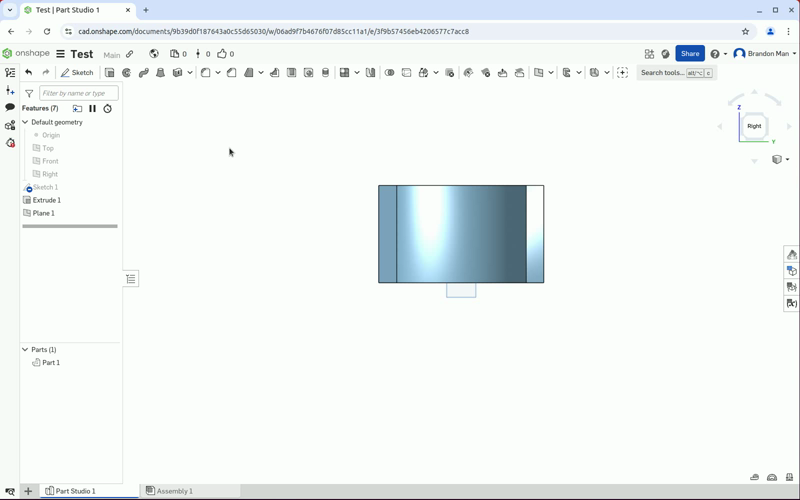
key(shift+s)
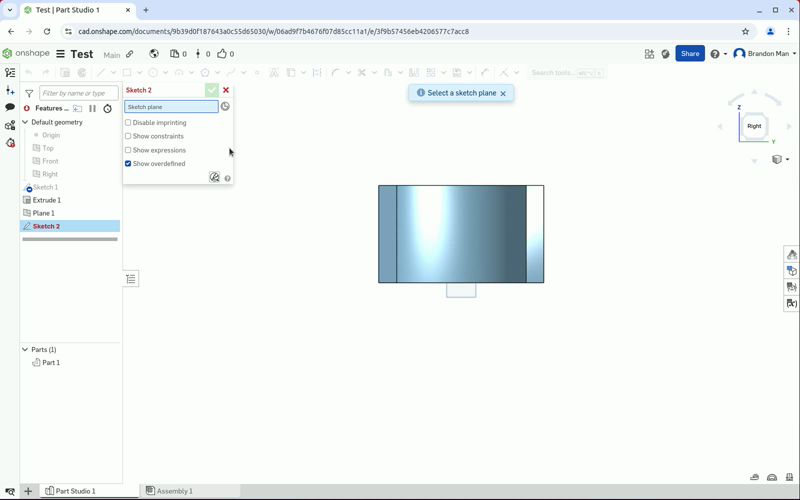
mouse_move(73, 215)
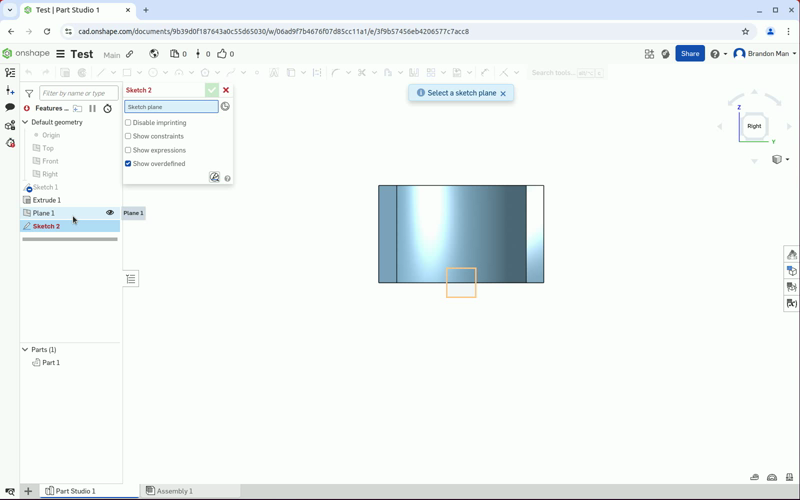
click(73, 215)
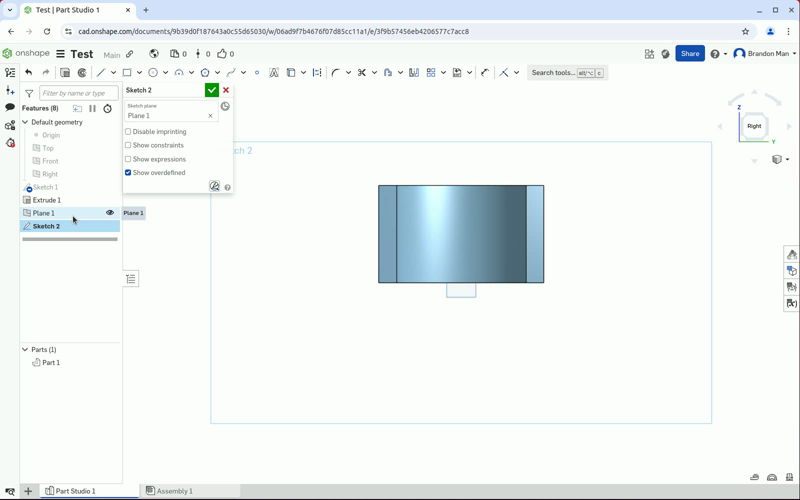
mouse_move(73, 352)
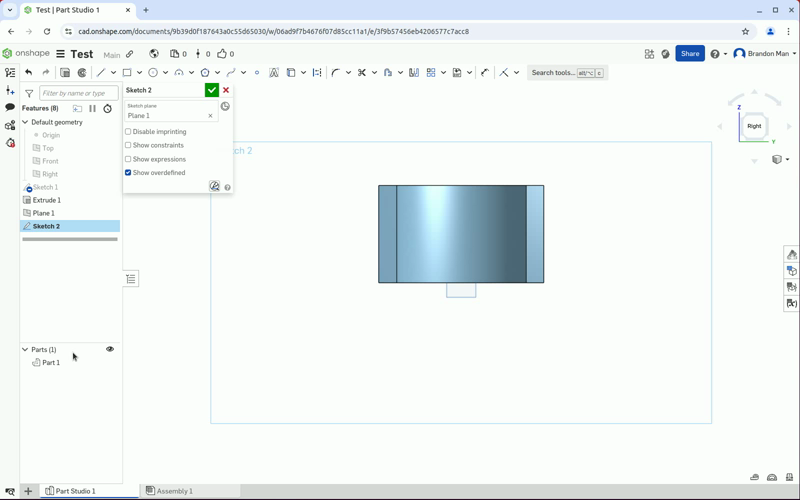
key(y)
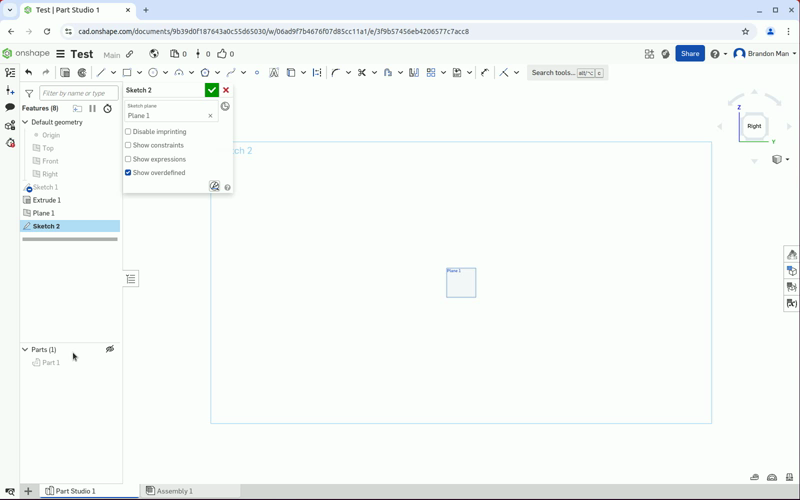
key(c)
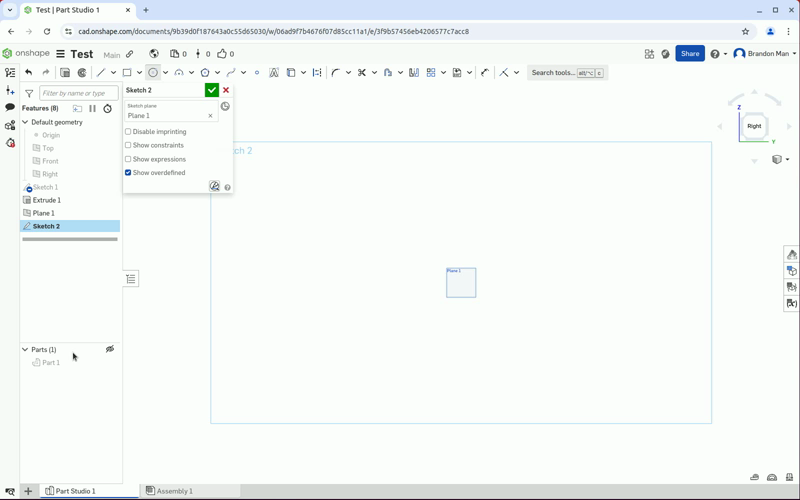
key_down(shift)
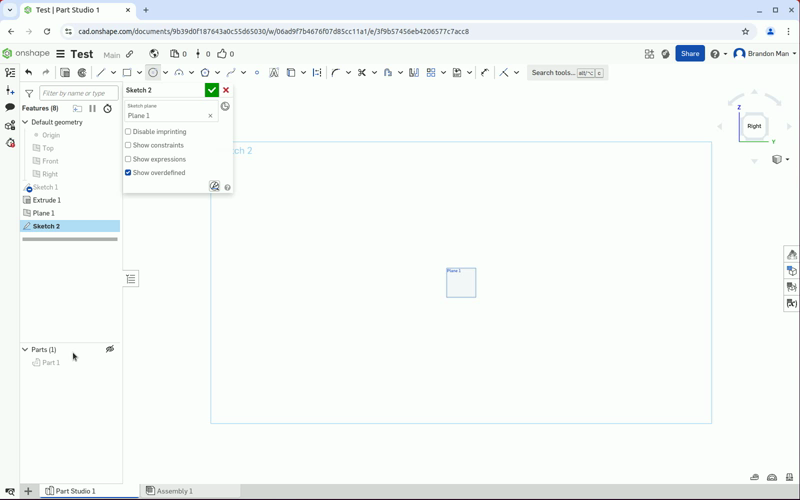
mouse_move(463, 237)
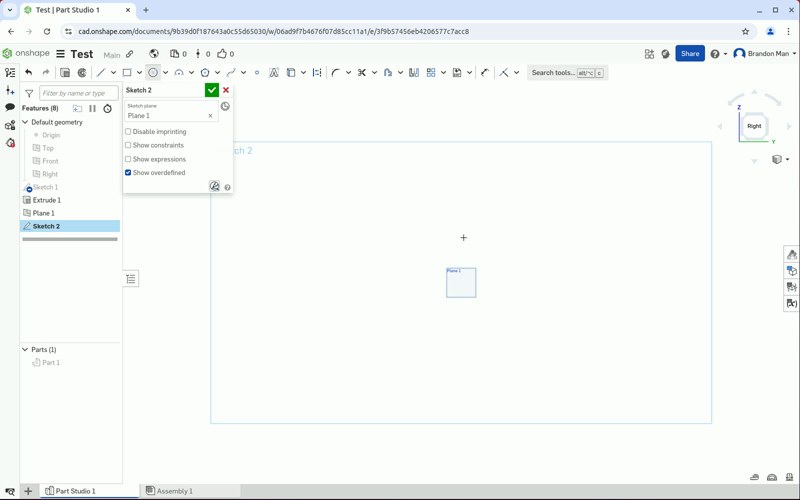
click(463, 237)
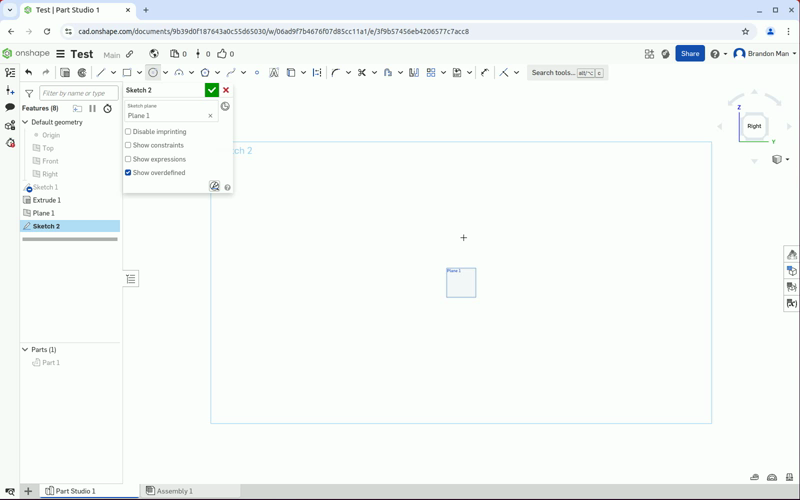
key_up(shift)
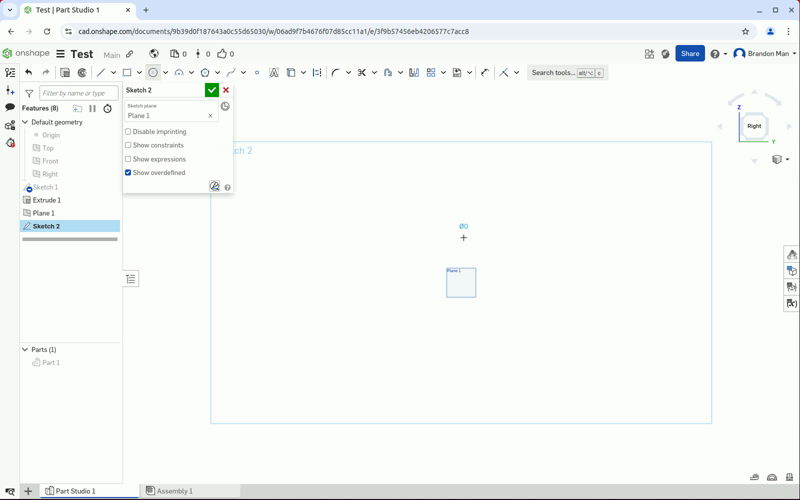
mouse_move(471, 237)
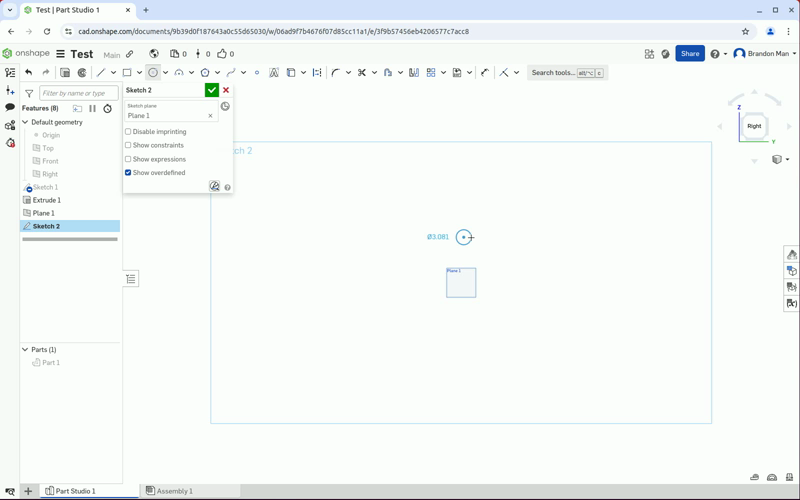
click(471, 237)
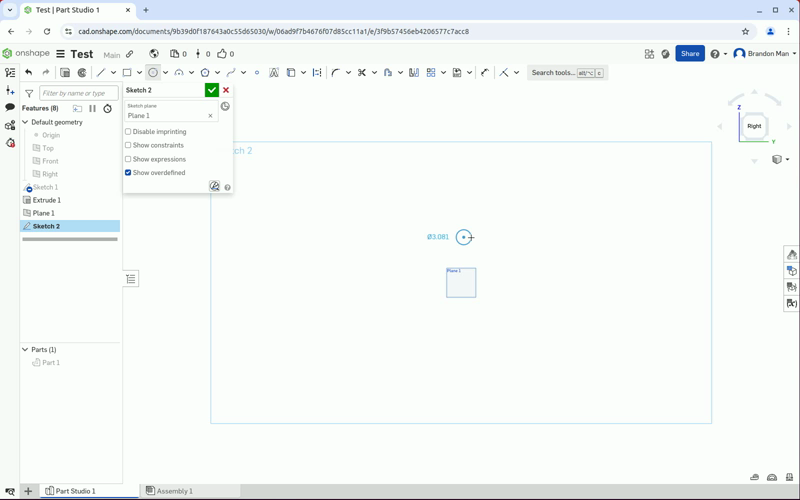
key(esc)
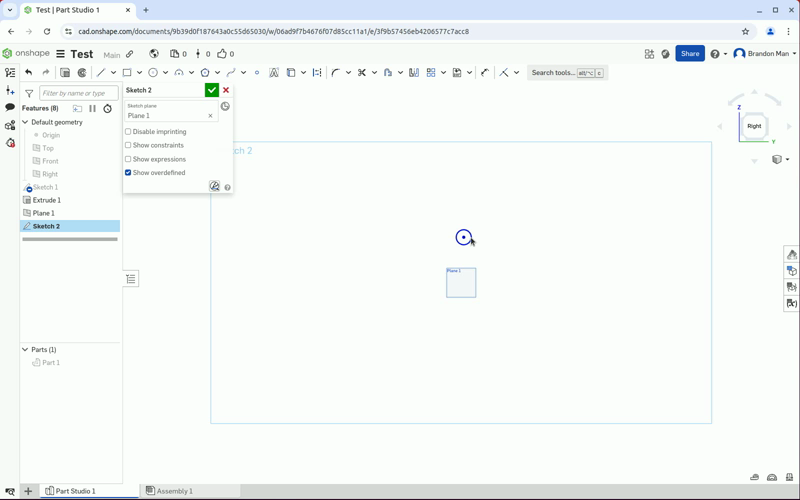
mouse_move(460, 242)
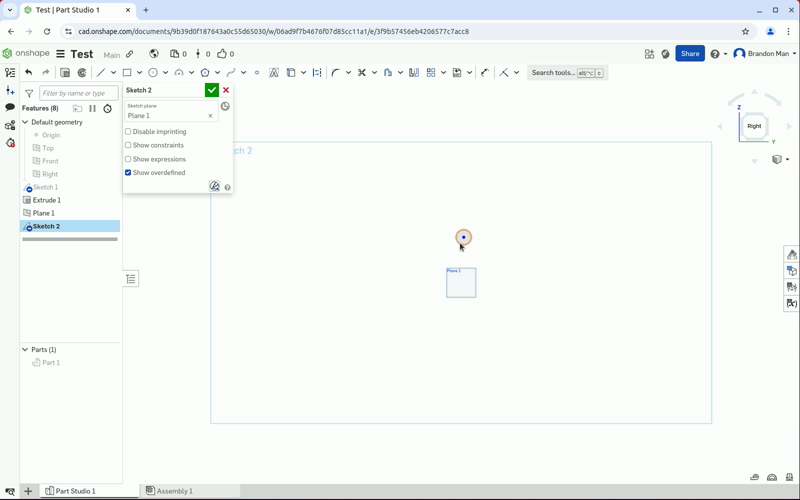
scroll(6)
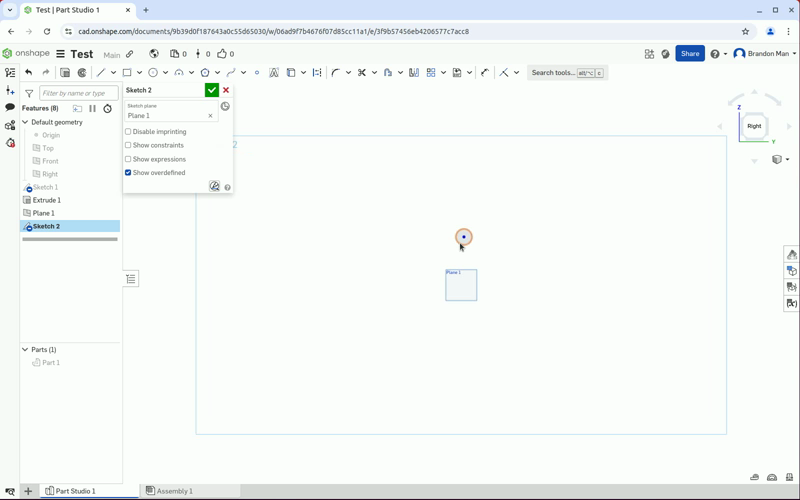
scroll(6)
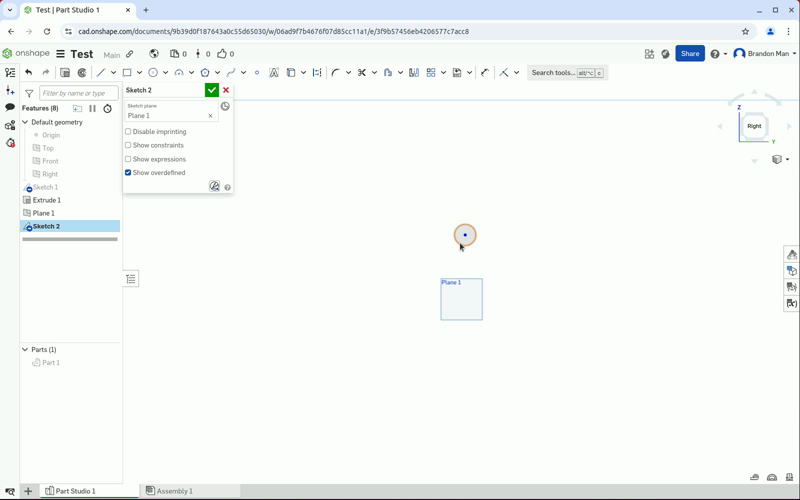
scroll(6)
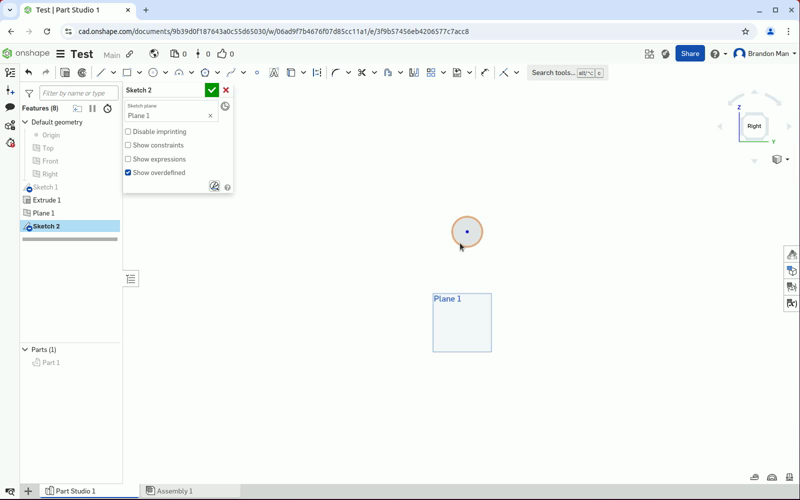
scroll(6)
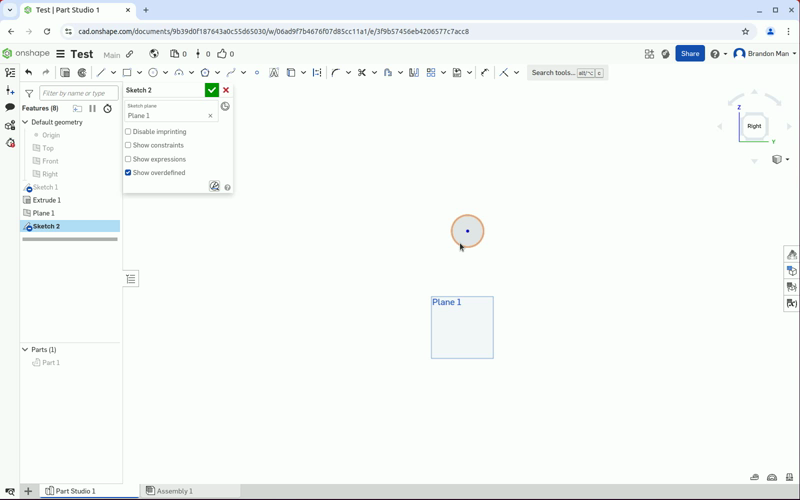
scroll(6)
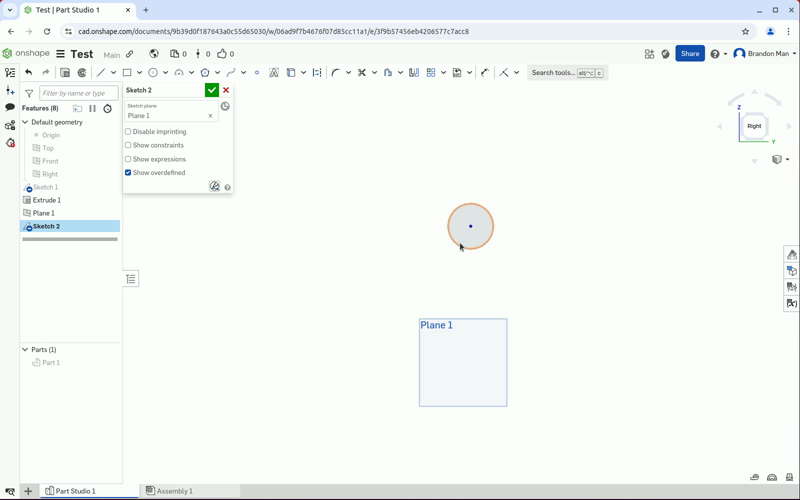
scroll(6)
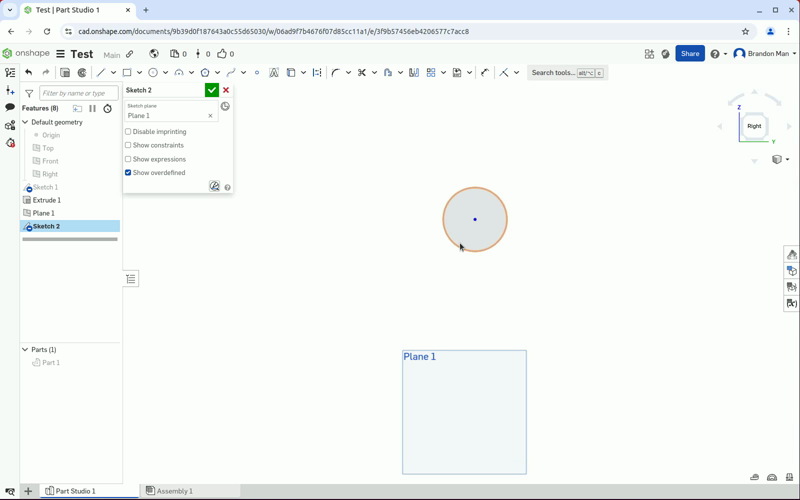
scroll(6)
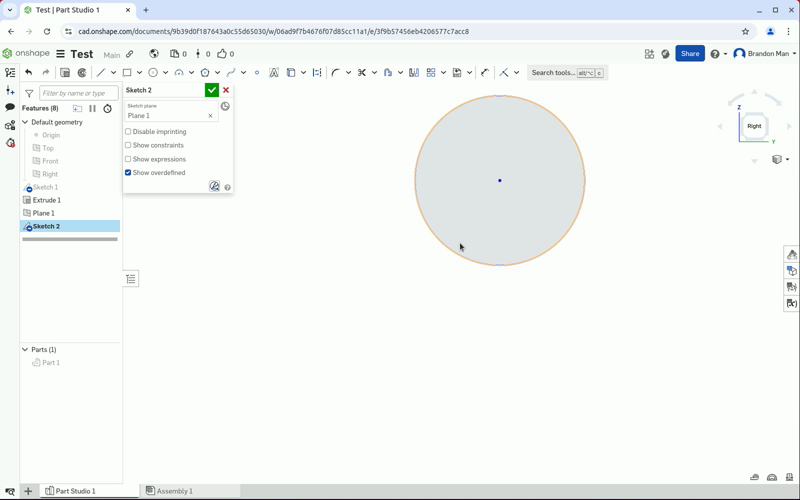
click(460, 242)
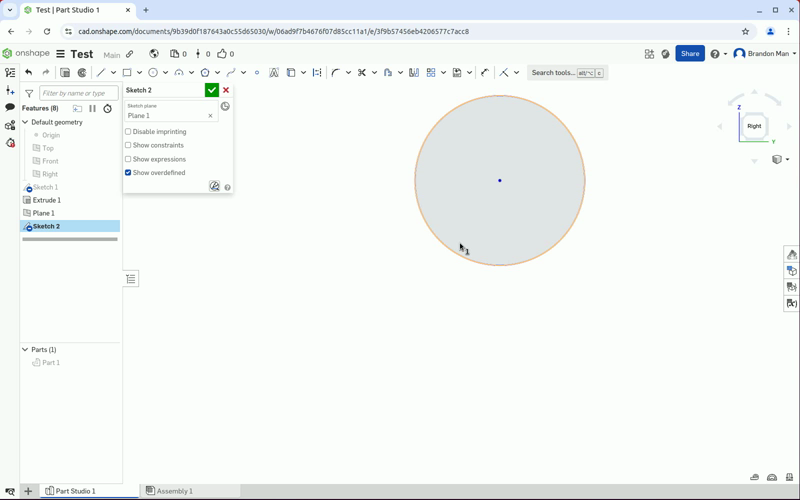
scroll(-6)
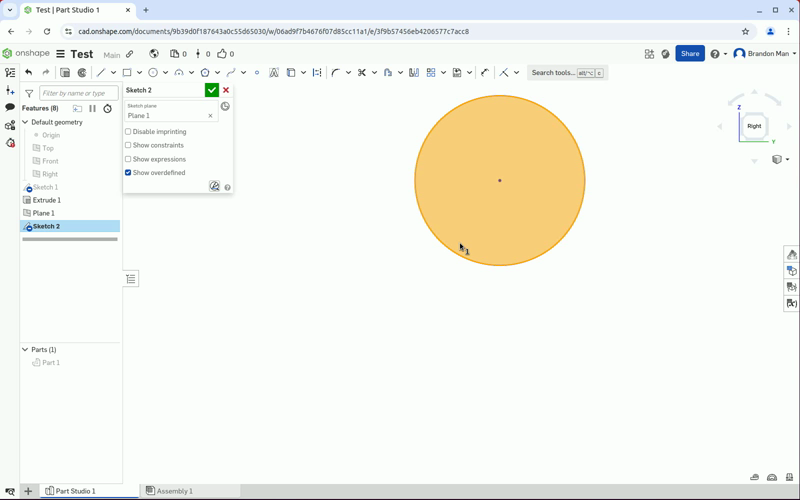
scroll(-6)
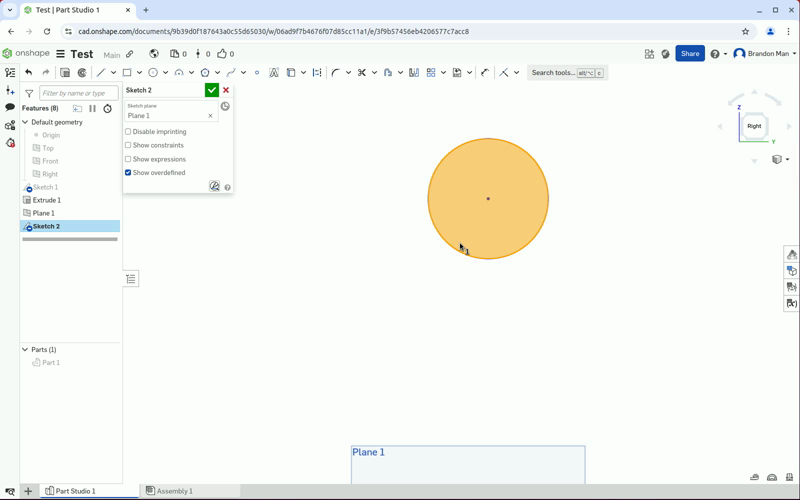
scroll(-6)
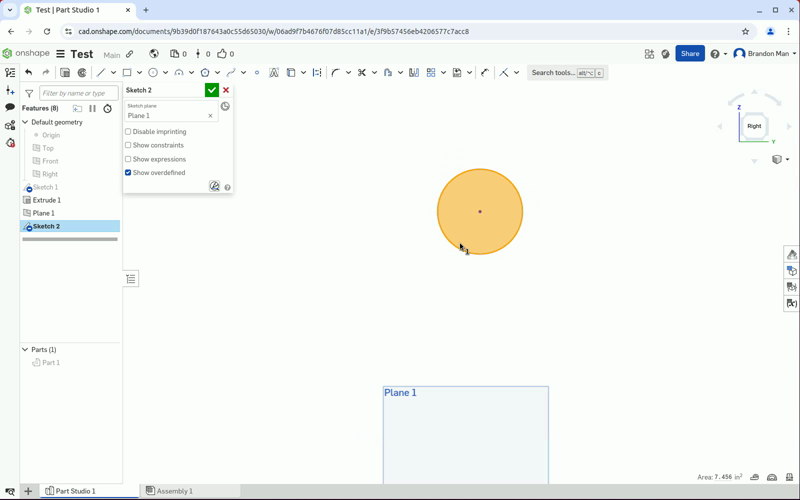
scroll(-6)
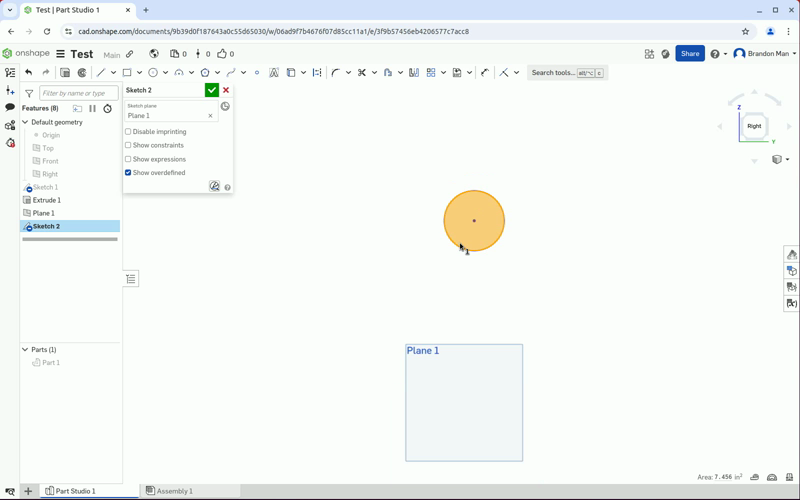
scroll(-6)
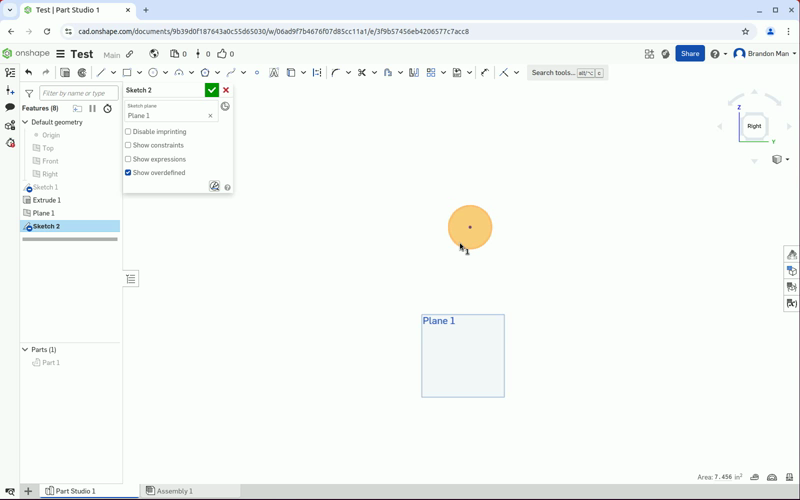
scroll(-6)
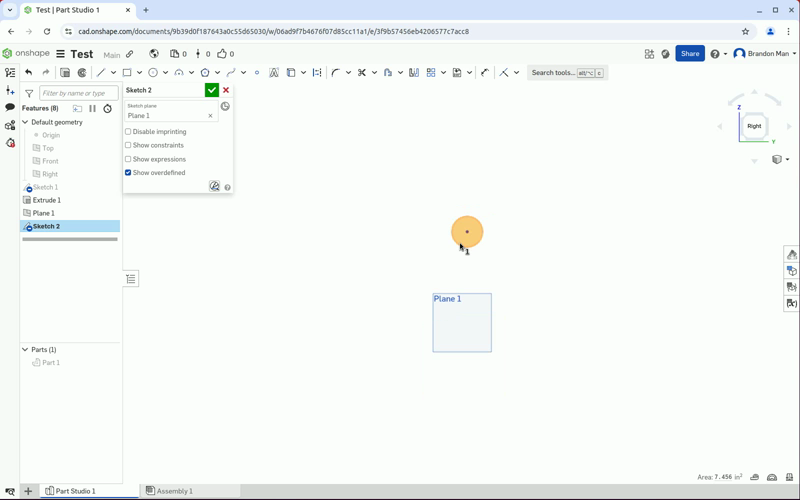
scroll(-6)
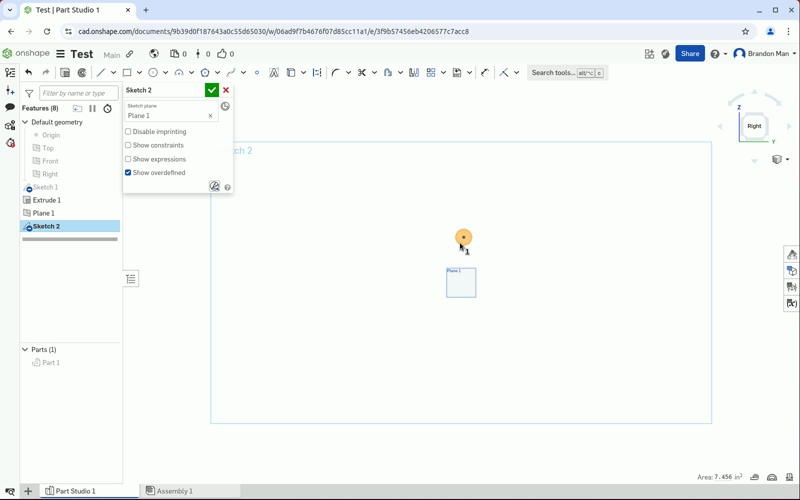
mouse_move(73, 352)
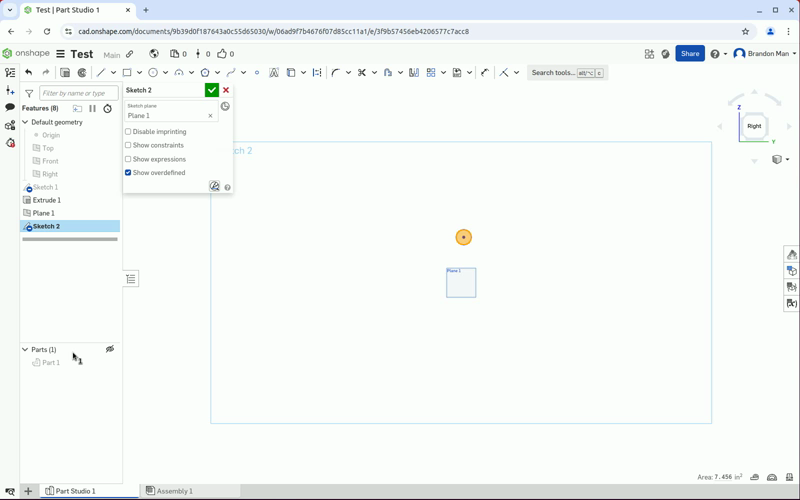
key(shift+y)
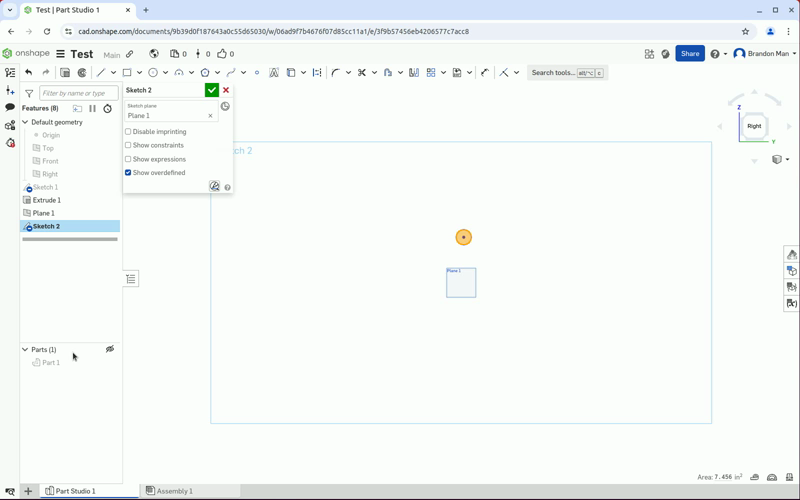
key(shift+e)
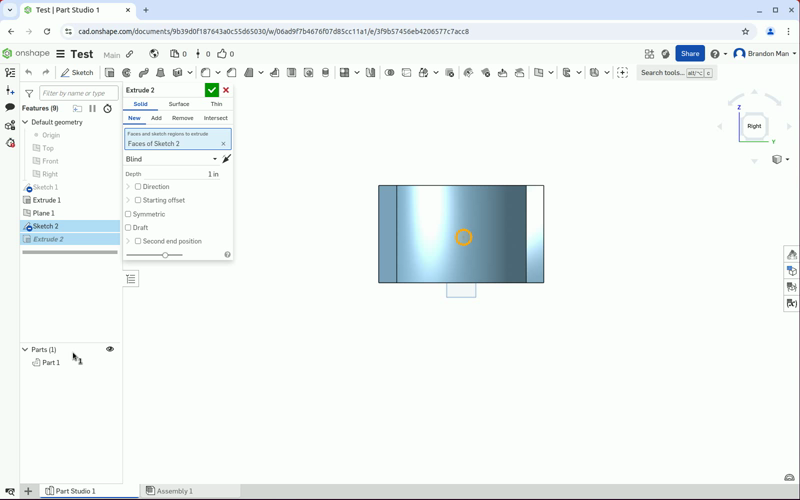
mouse_move(143, 106)
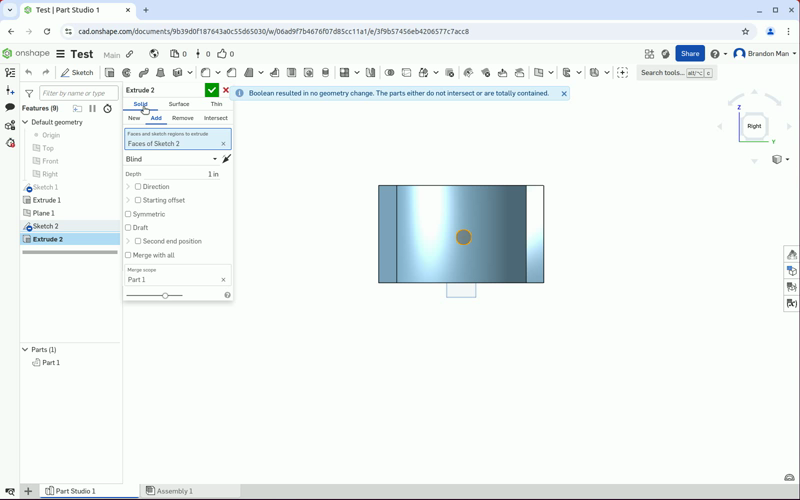
click(143, 106)
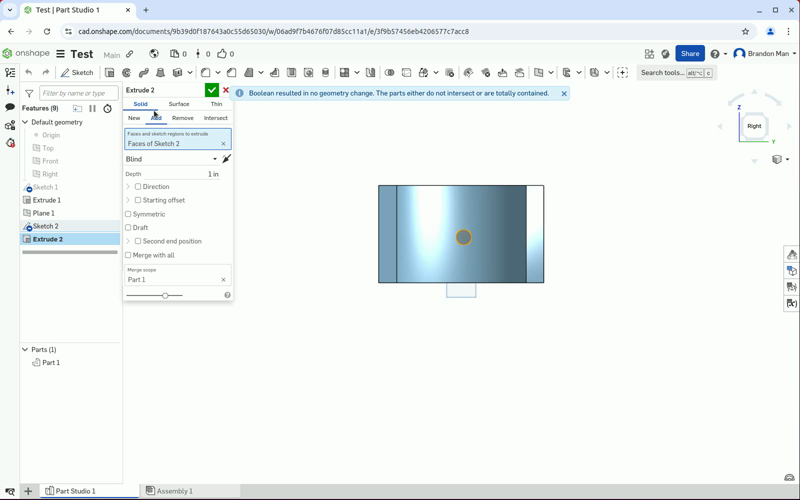
mouse_move(186, 120)
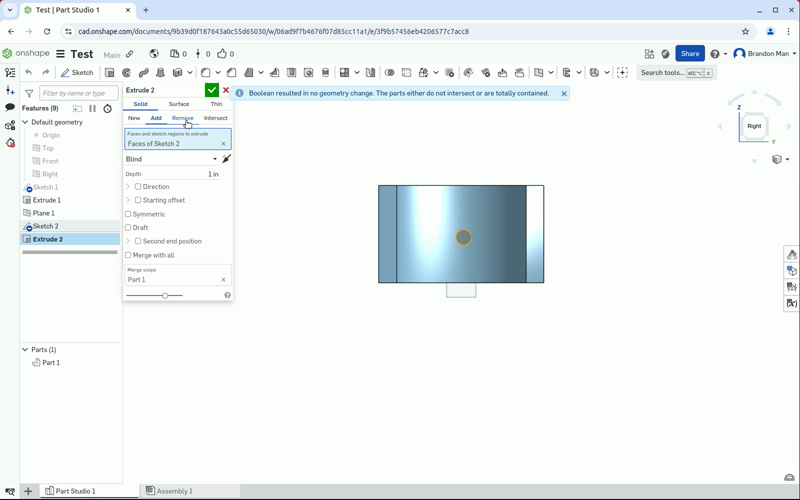
click(186, 120)
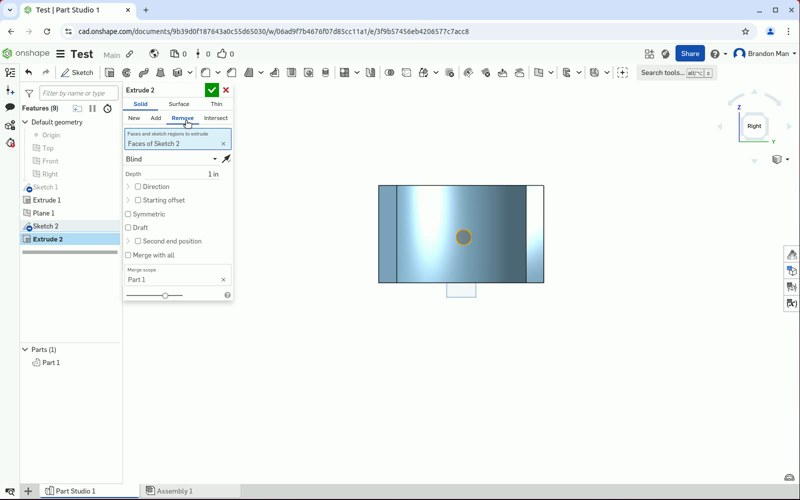
key(tab, 4)
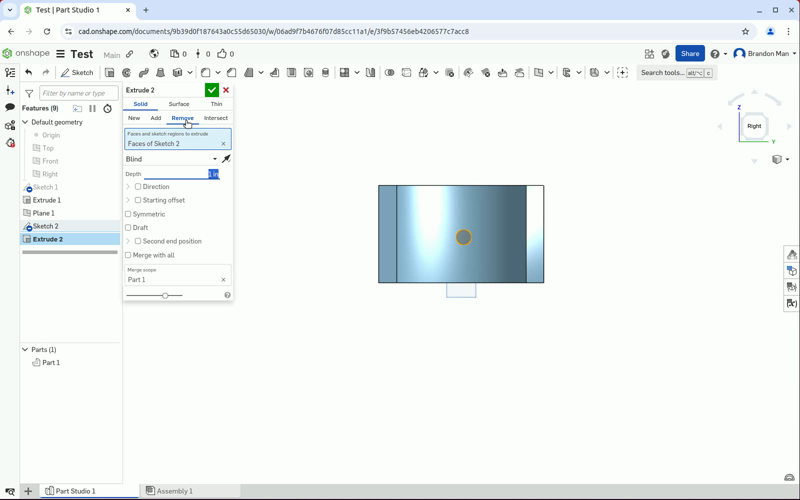
text(19.979)
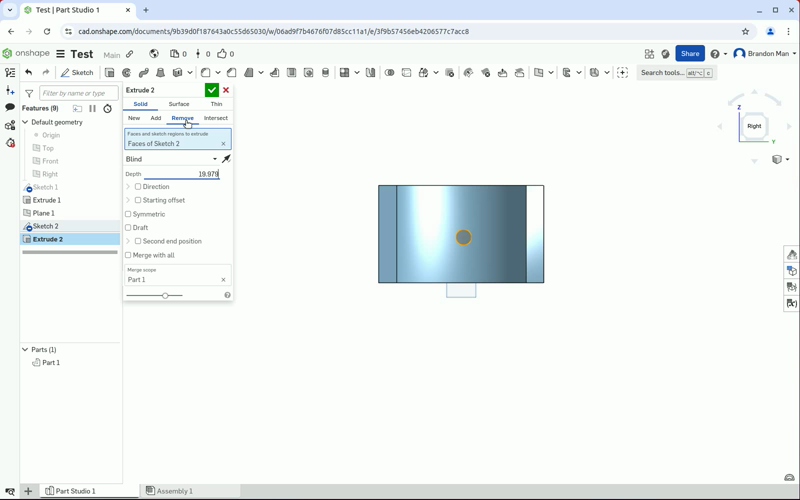
key(tab, 6)
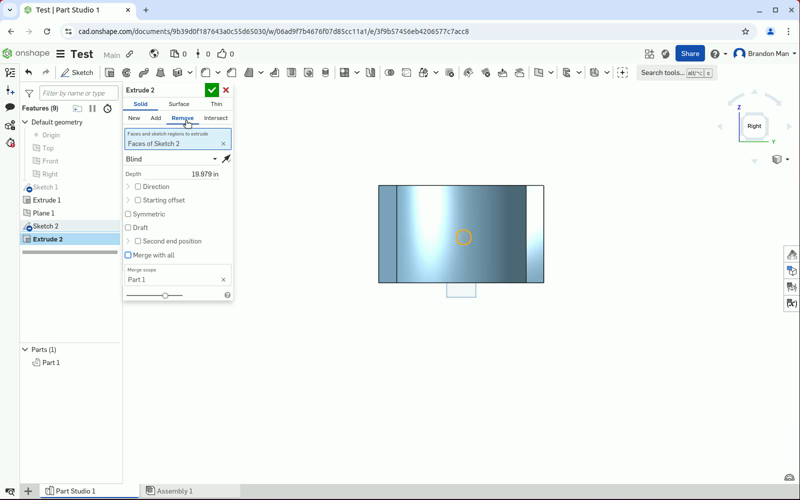
key(space)
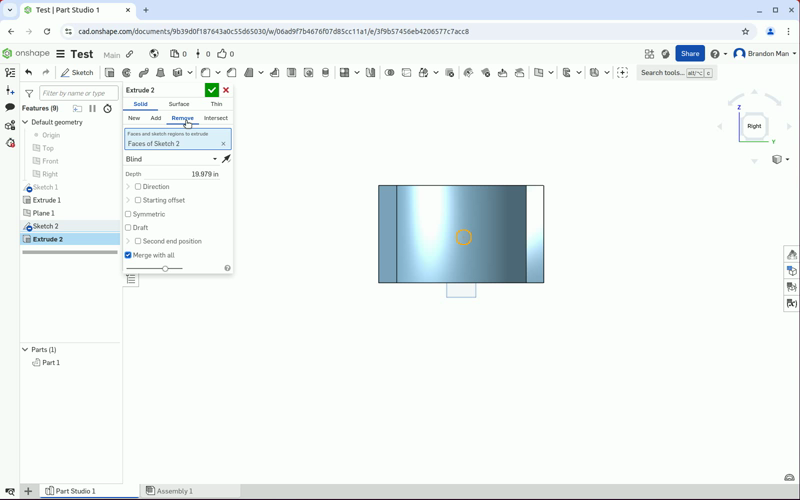
key(enter)
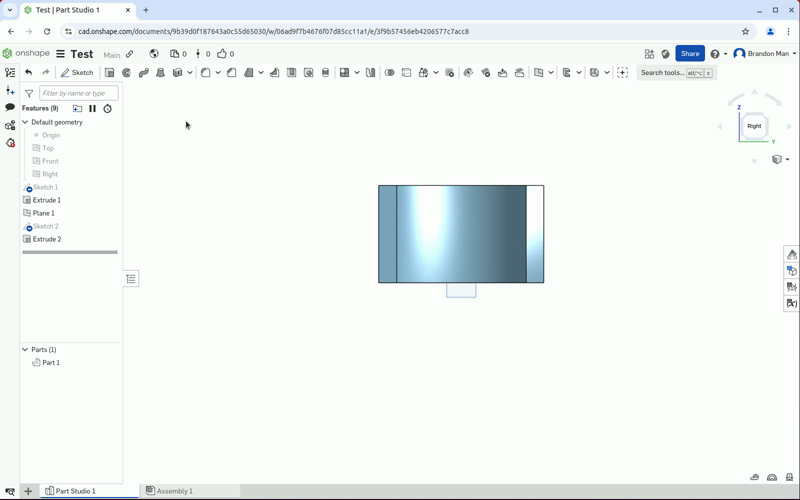
key(shift+h)
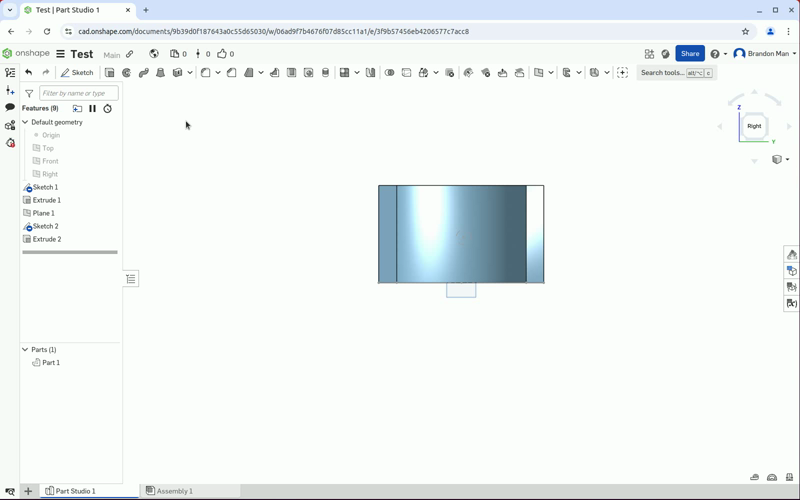
key(shift+h)
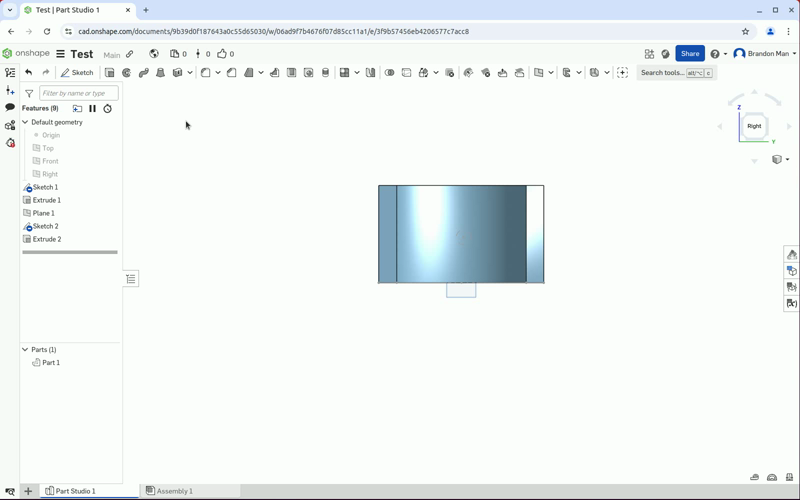
key(shift+7)
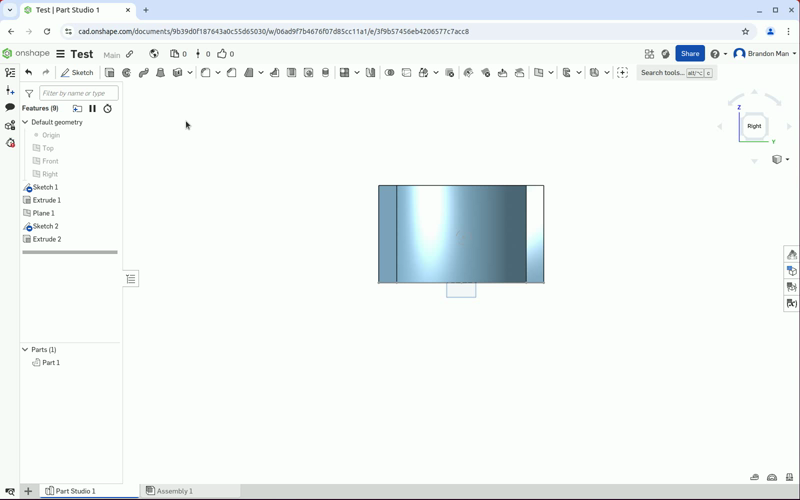
key(right, 2)
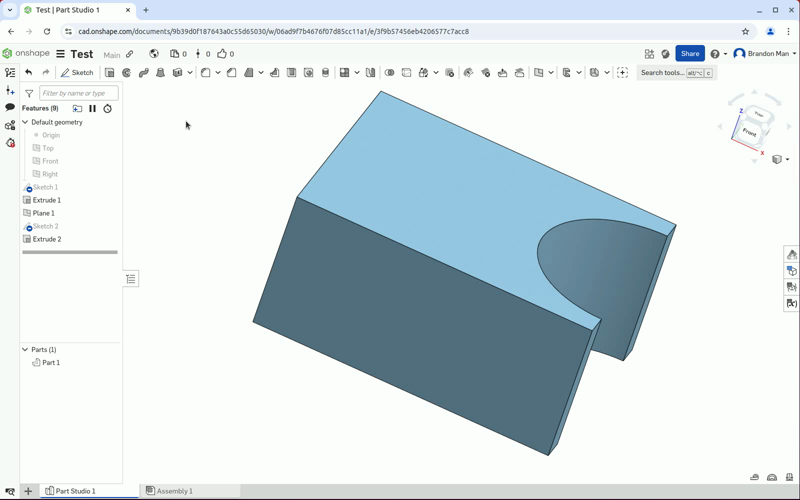
key(down, 2)
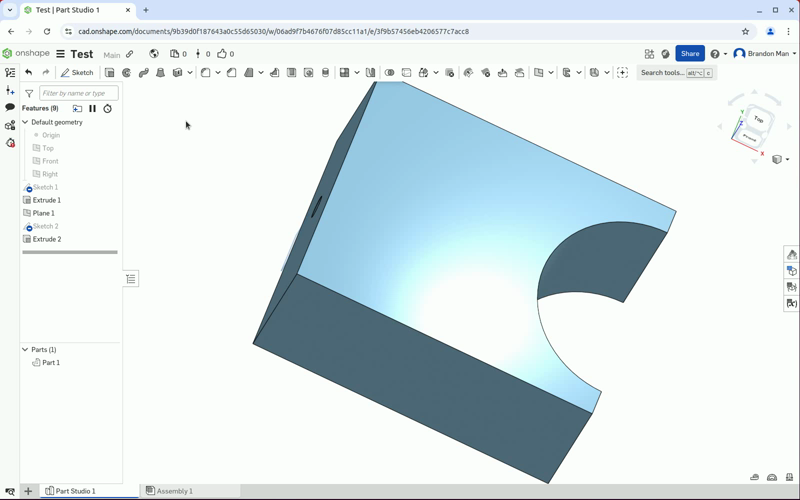
key(up, 2)
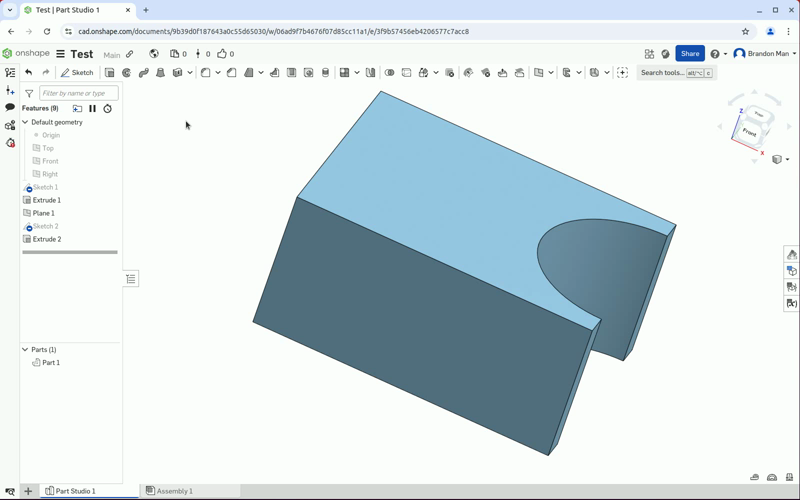
key(left, 2)
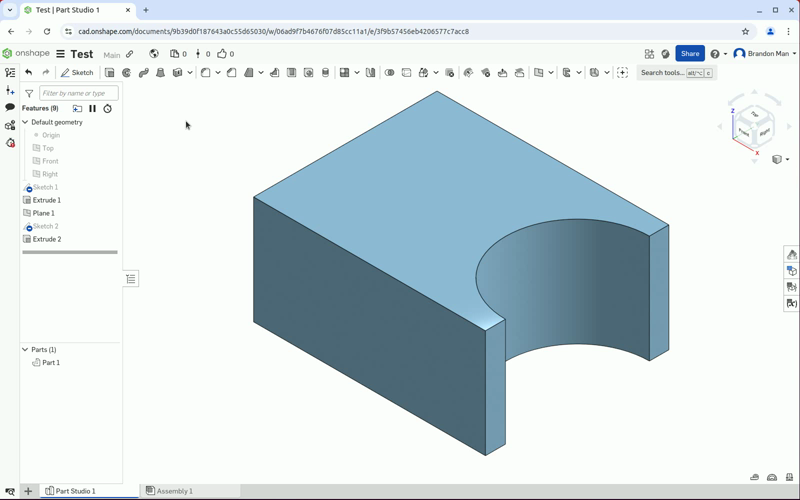
mouse_move(73, 189)
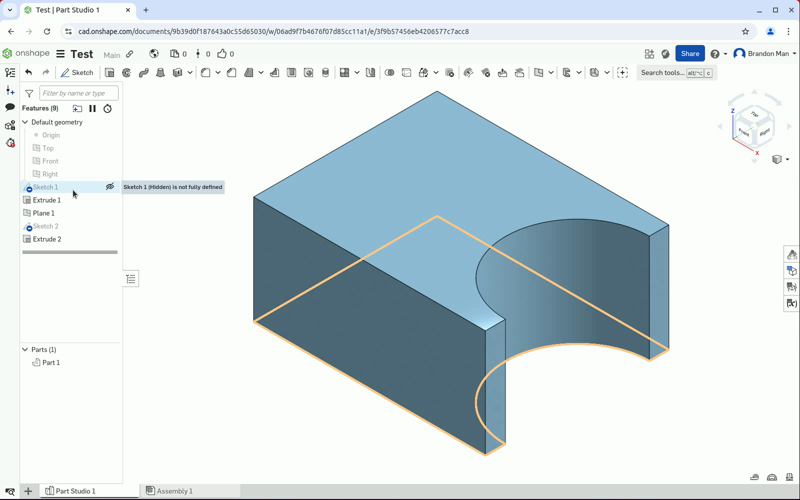
click(73, 189)